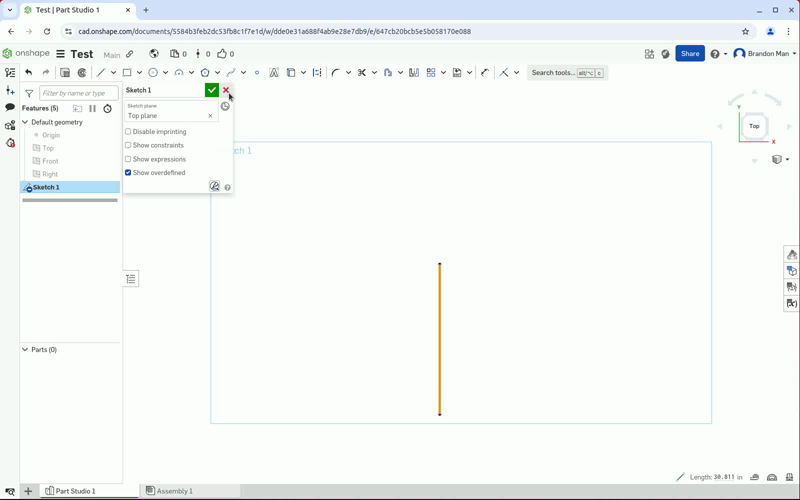
key(shift+h)
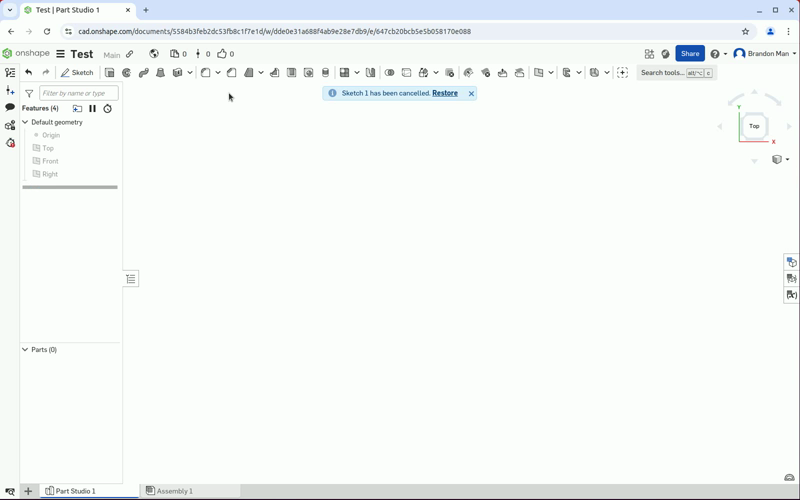
mouse_move(73, 352)
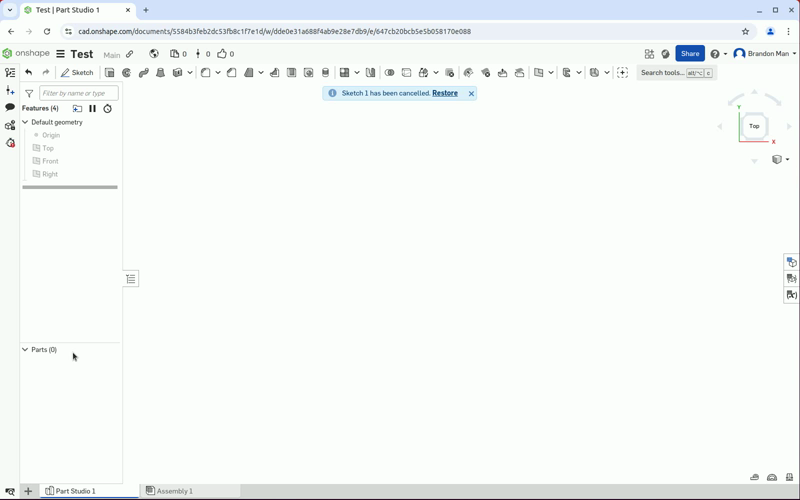
key(y)
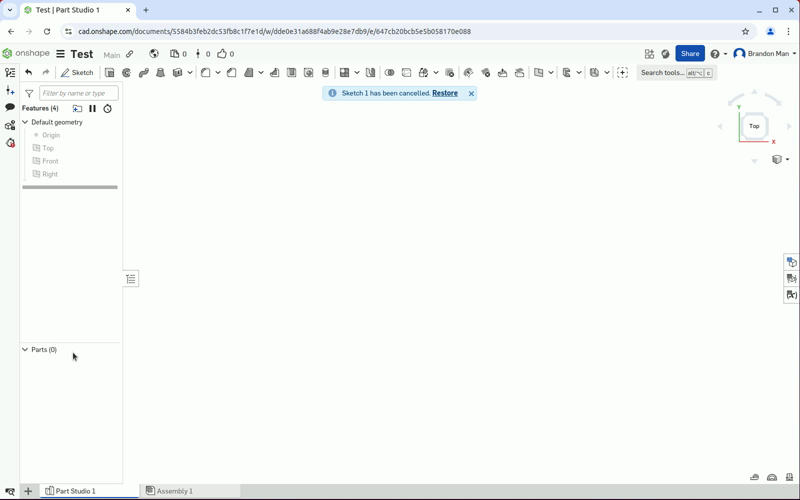
key(shift+p)
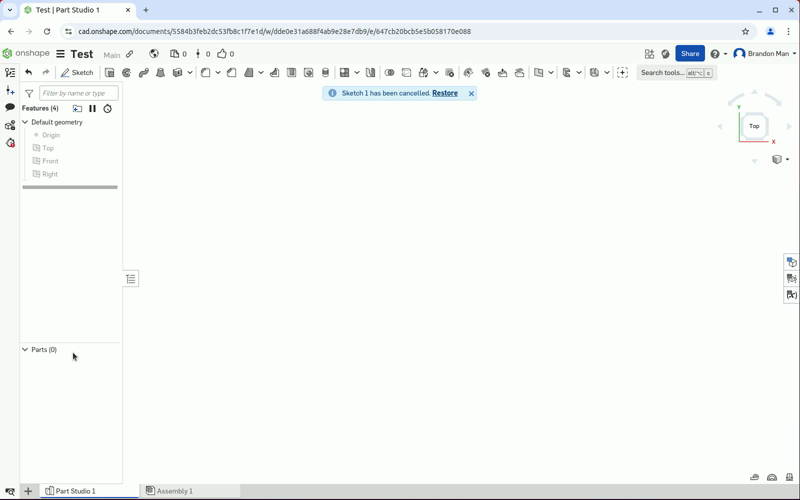
key(space)
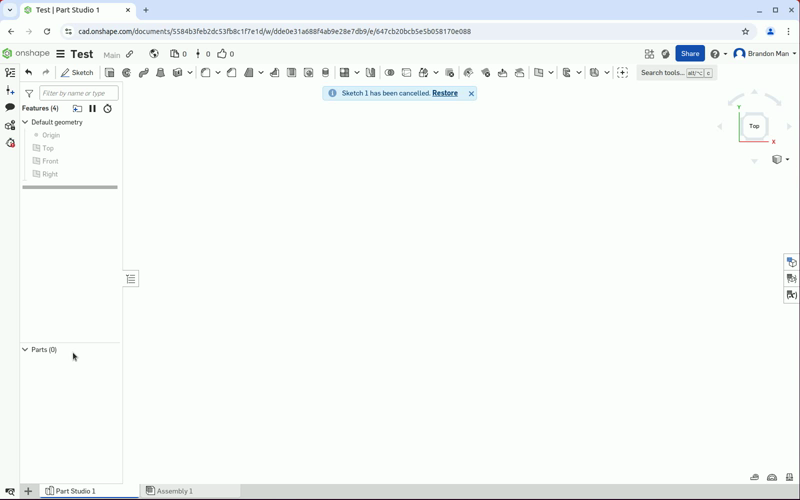
key_down(shift)
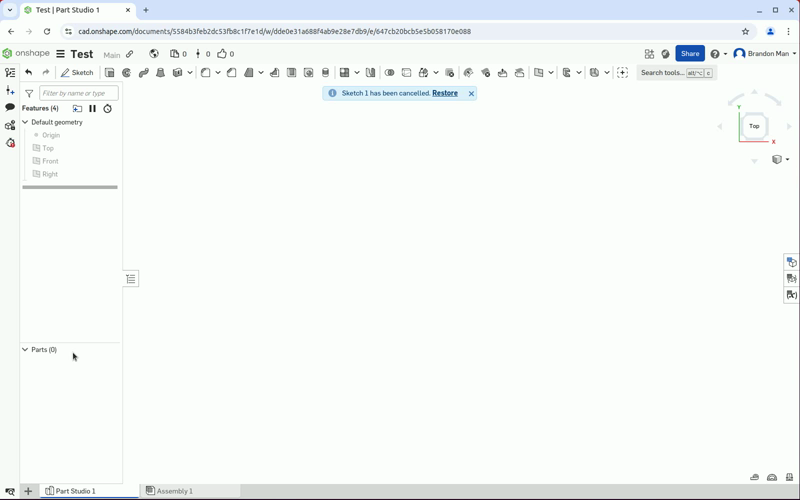
key(up)
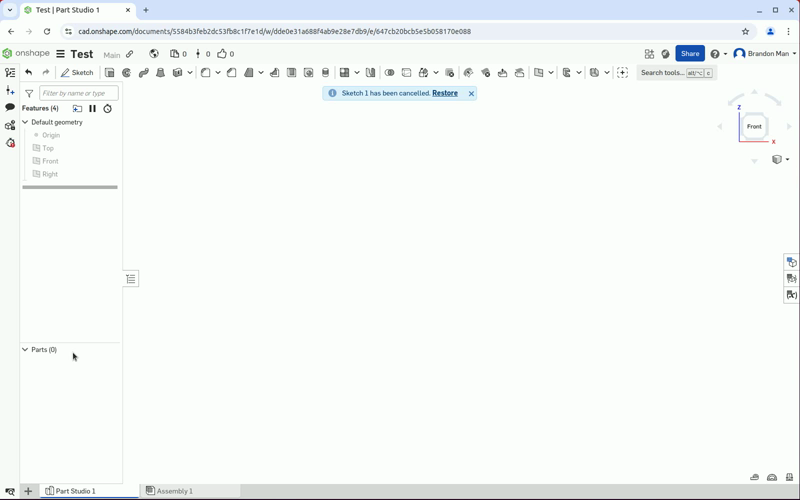
key_up(shift)
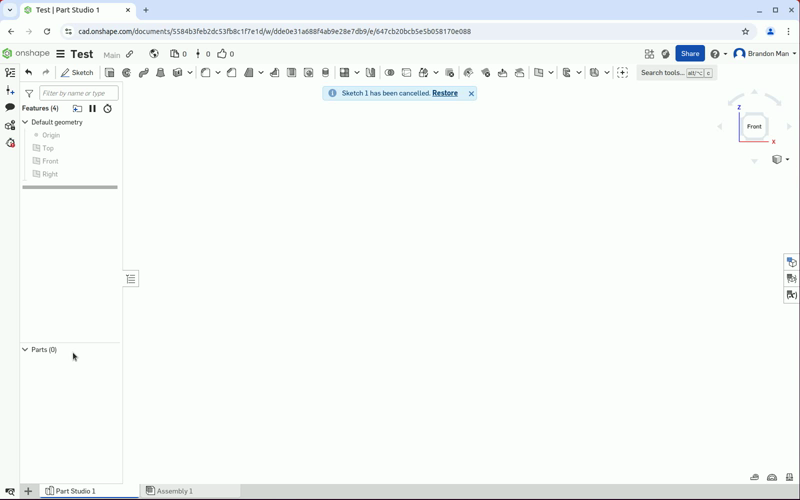
mouse_move(73, 352)
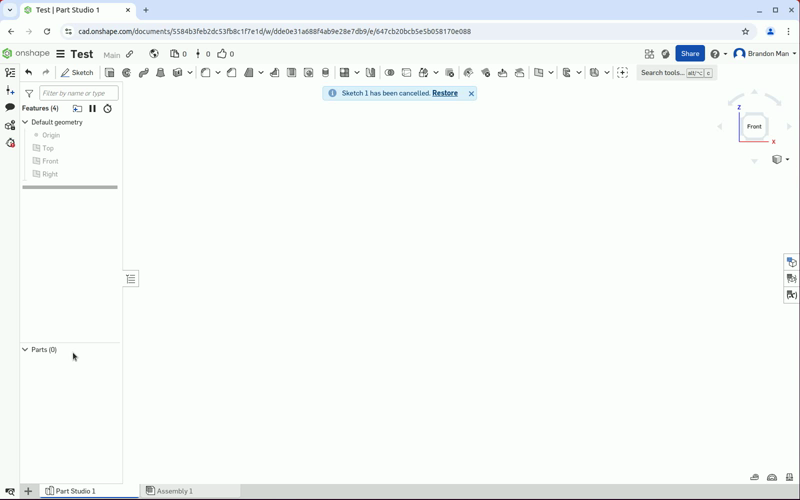
key(shift+y)
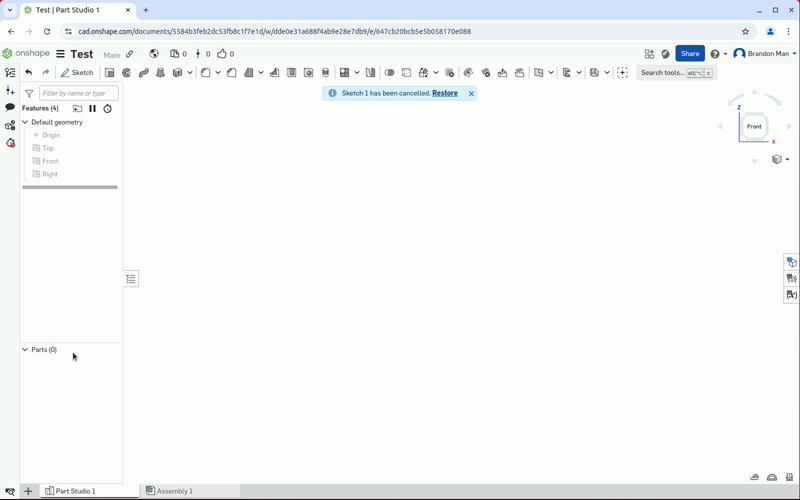
key(shift+s)
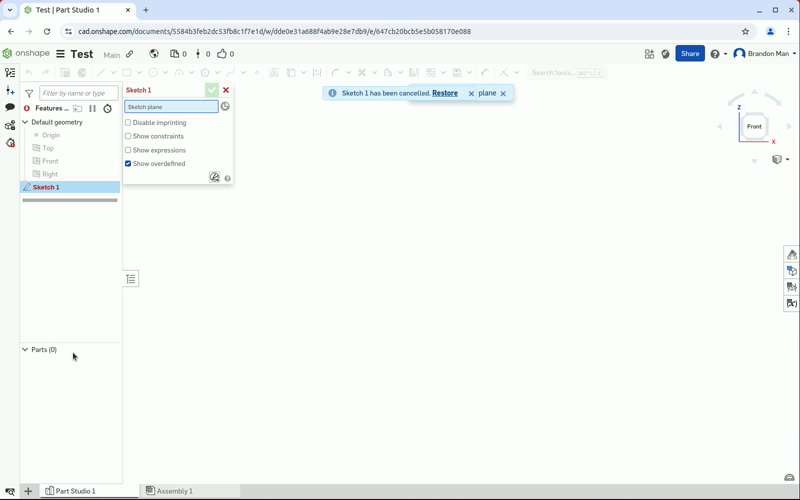
mouse_move(73, 163)
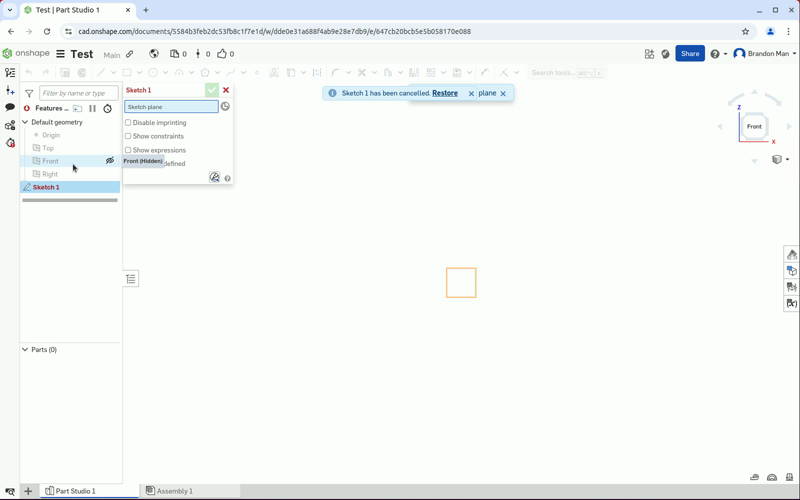
click(73, 163)
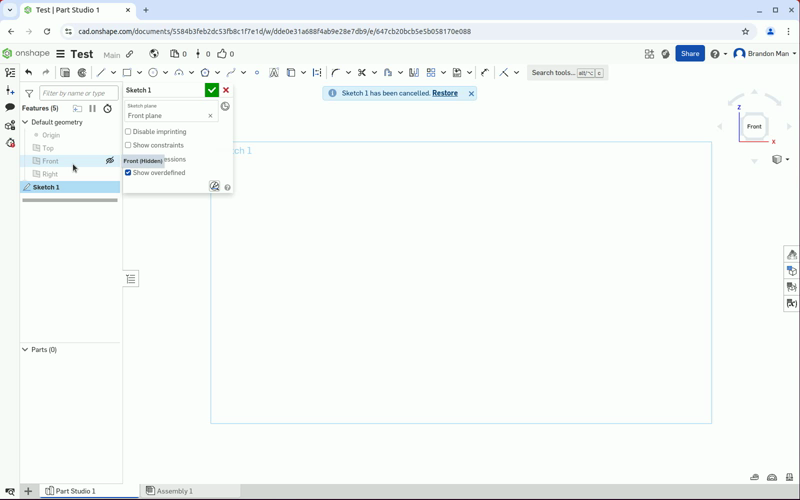
mouse_move(73, 352)
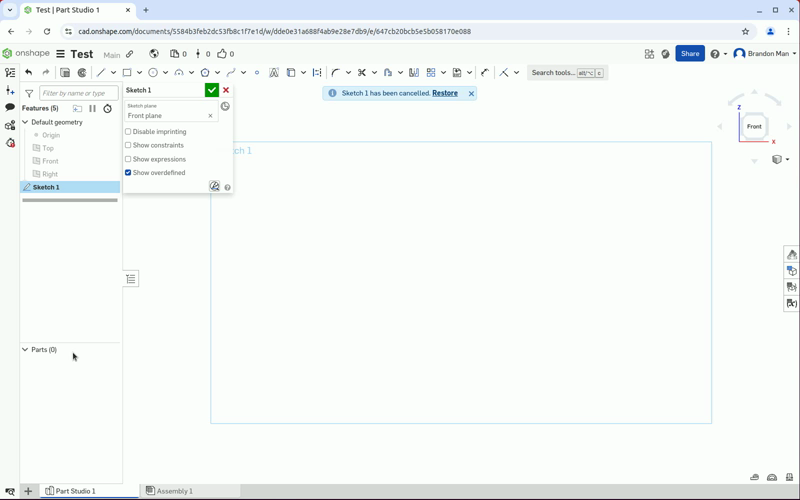
key(y)
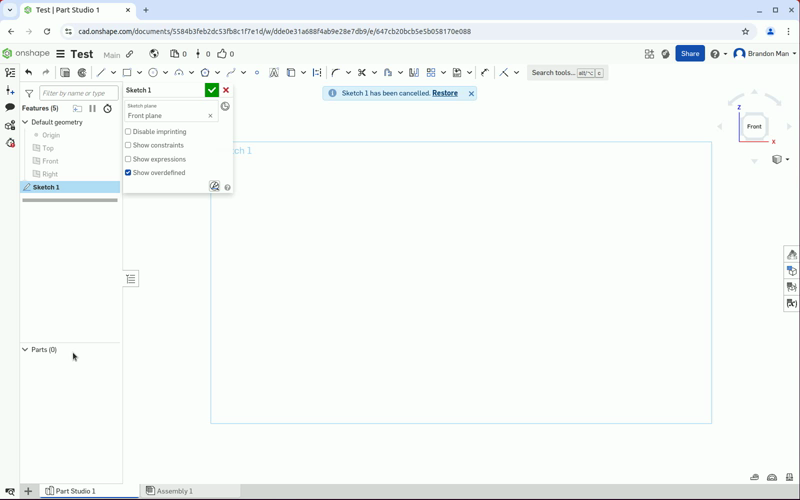
key(l)
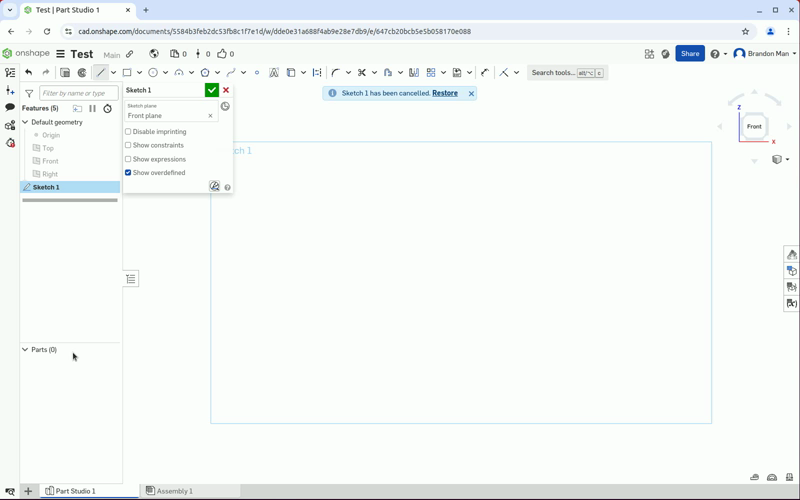
key_down(shift)
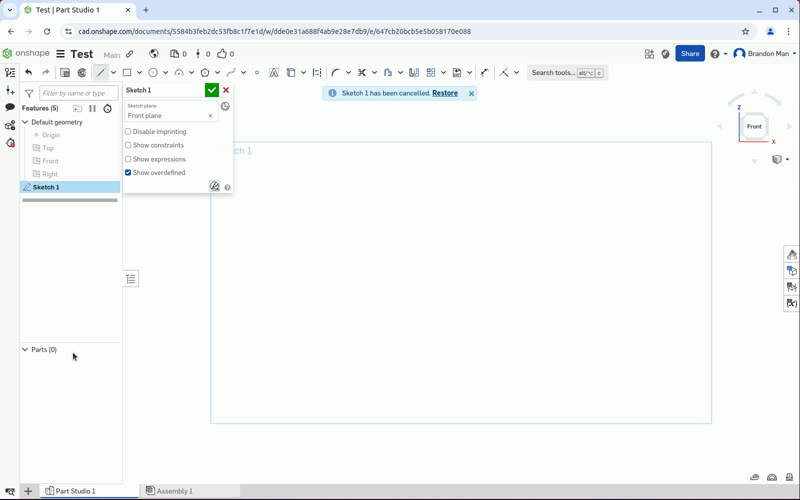
mouse_move(422, 274)
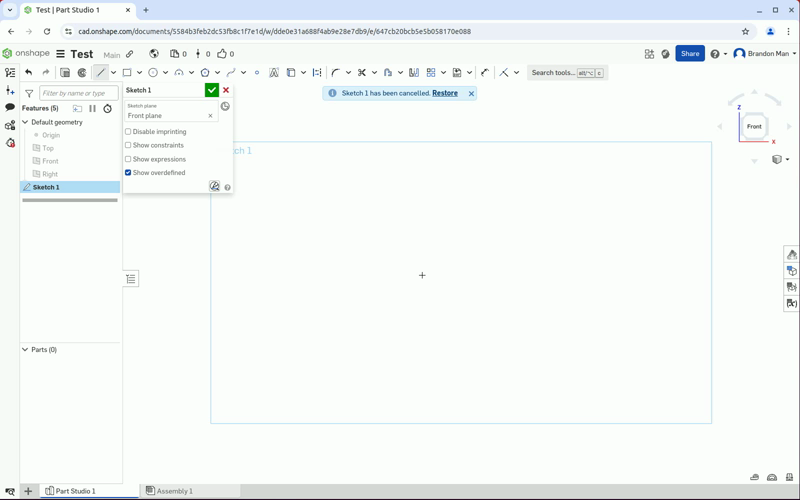
click(422, 274)
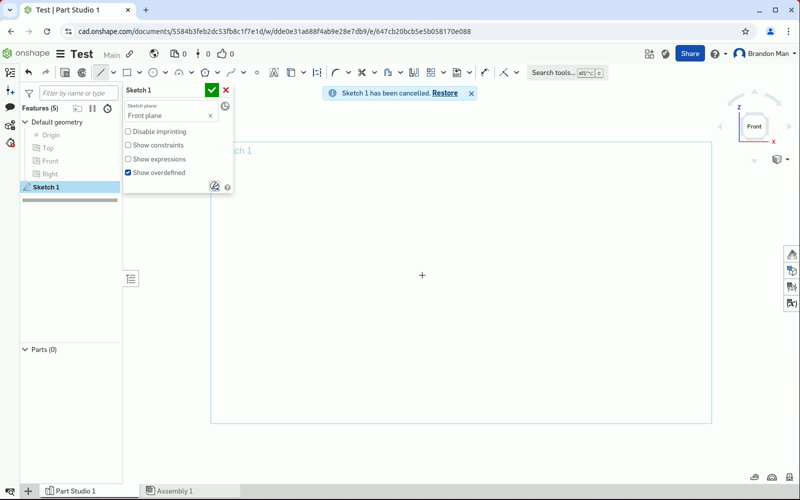
key_up(shift)
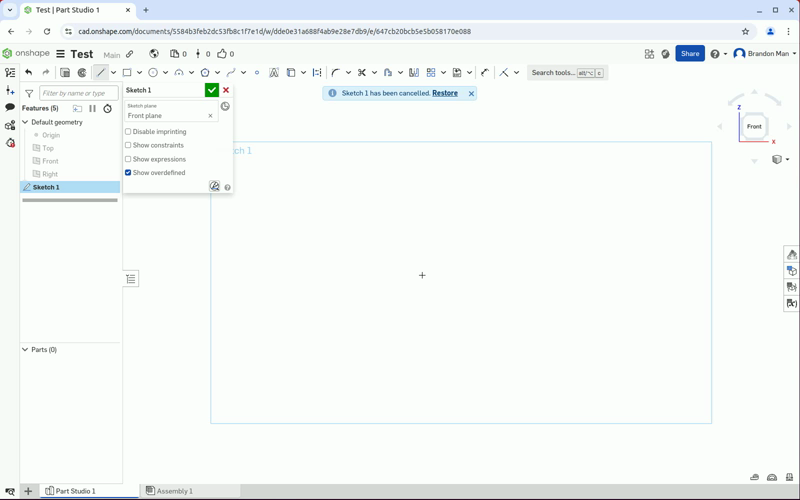
key_down(shift)
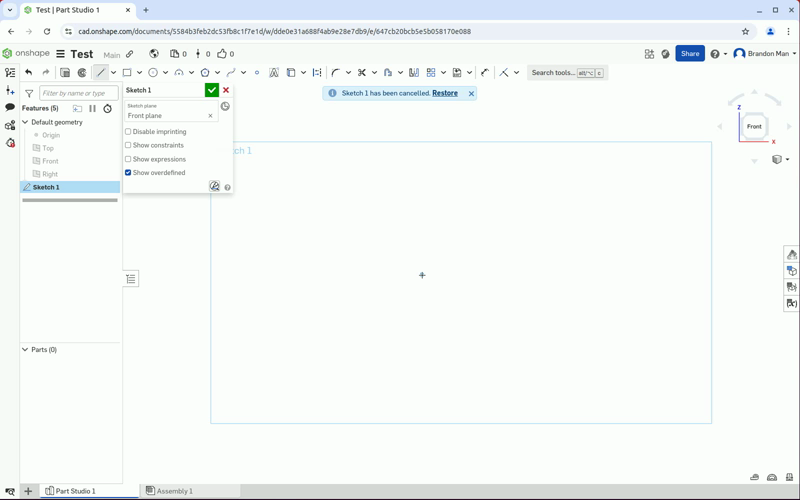
mouse_move(573, 274)
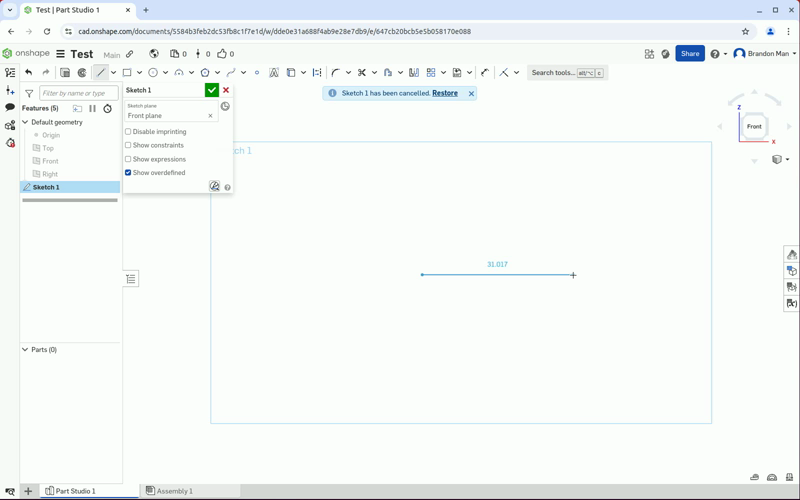
click(573, 274)
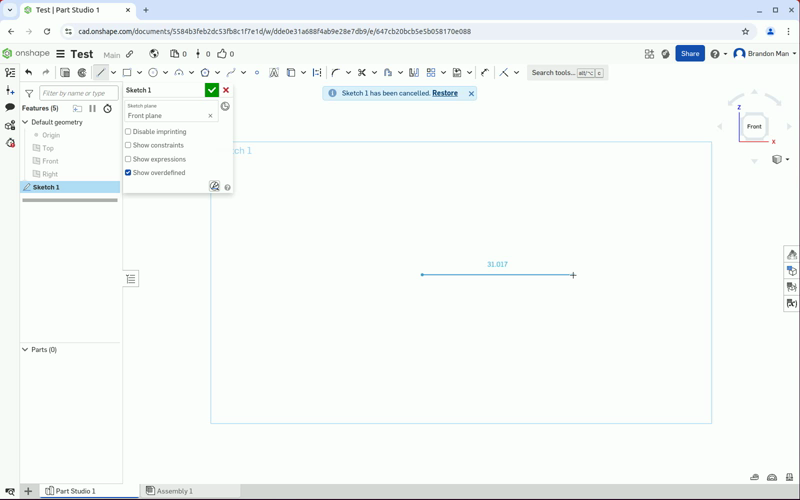
key_up(shift)
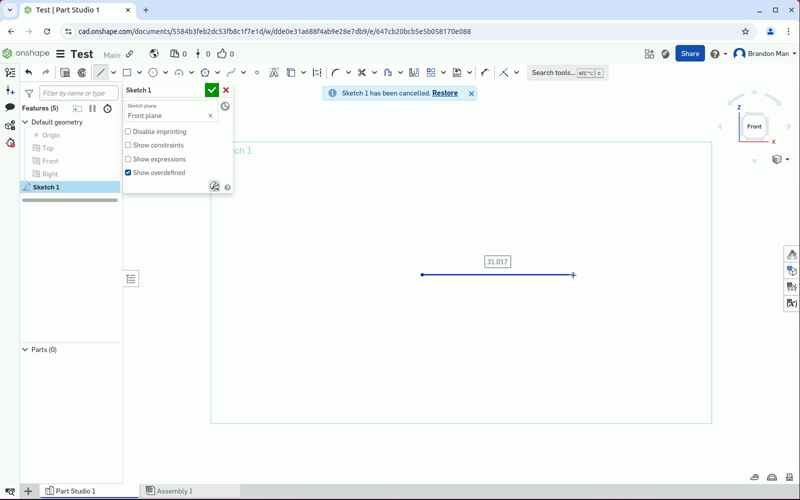
key_down(shift)
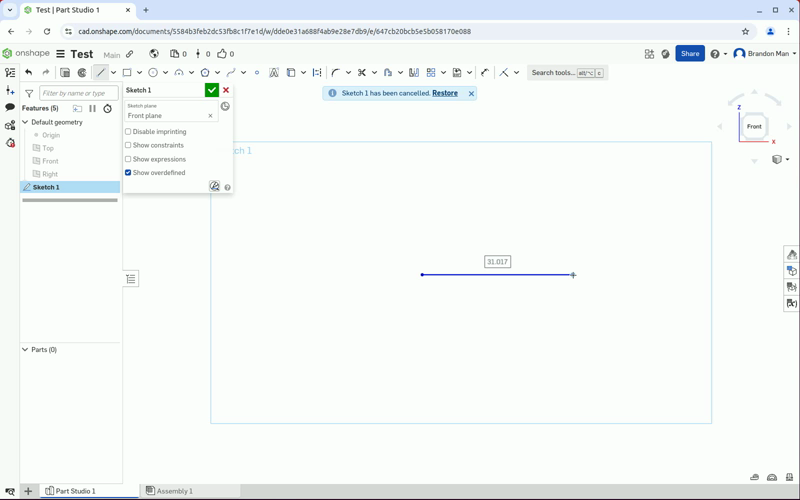
mouse_move(589, 274)
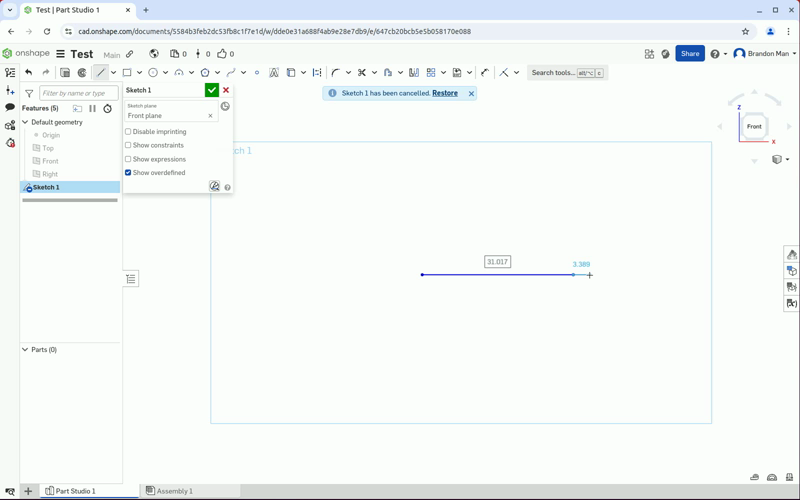
mouse_move(573, 227)
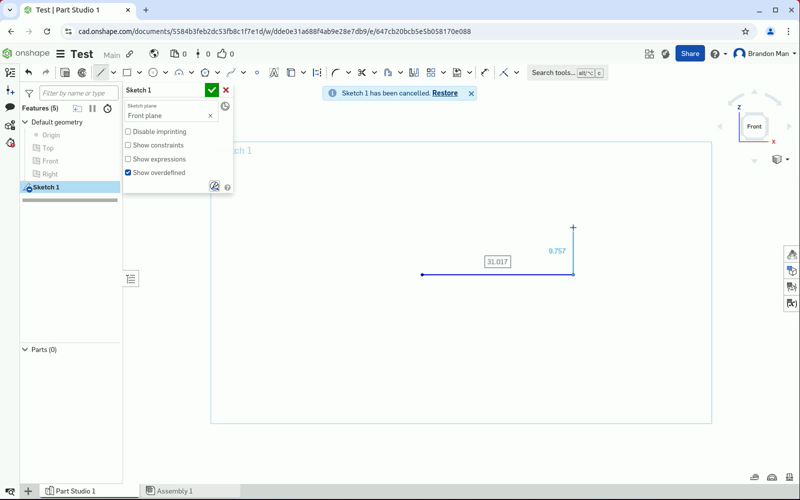
click(573, 227)
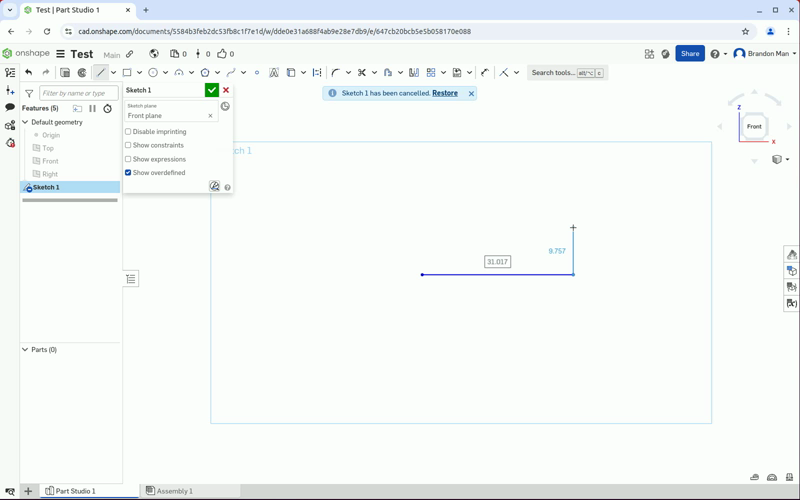
key_up(shift)
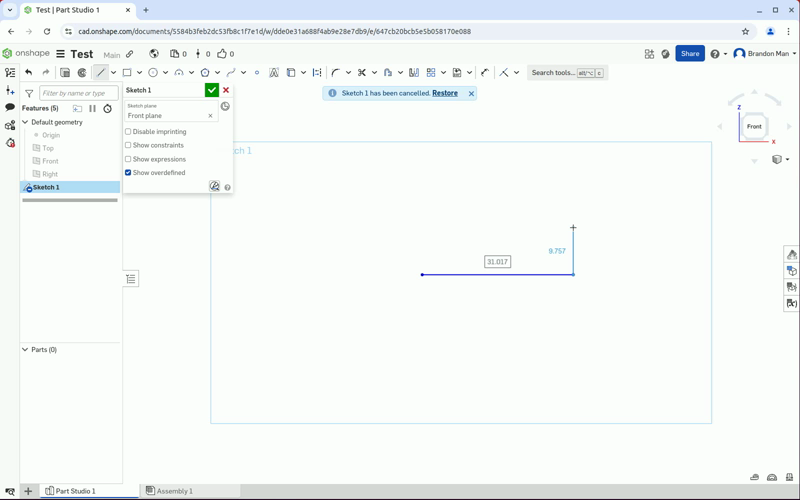
key_down(shift)
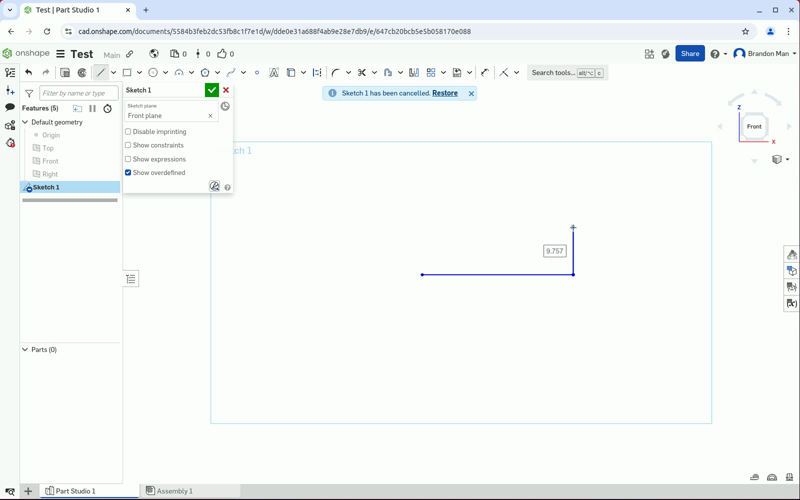
mouse_move(422, 227)
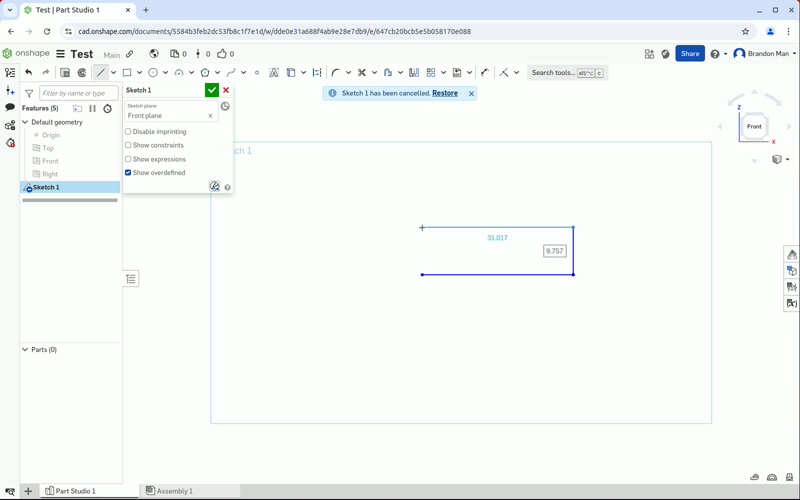
click(422, 227)
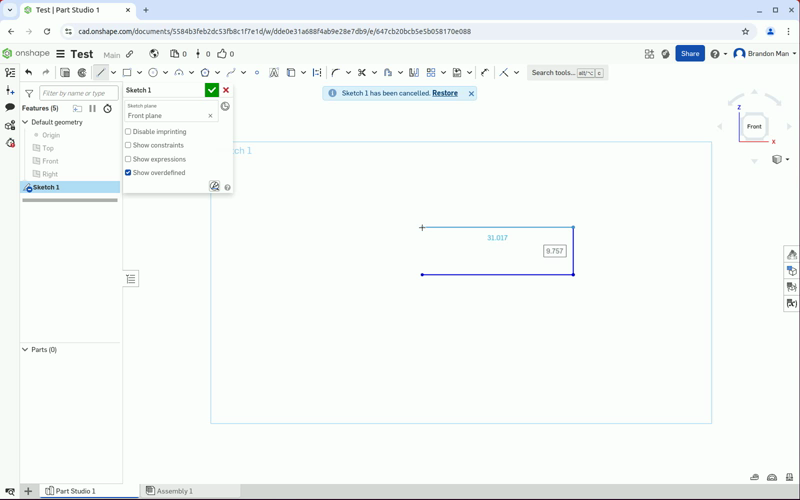
key_up(shift)
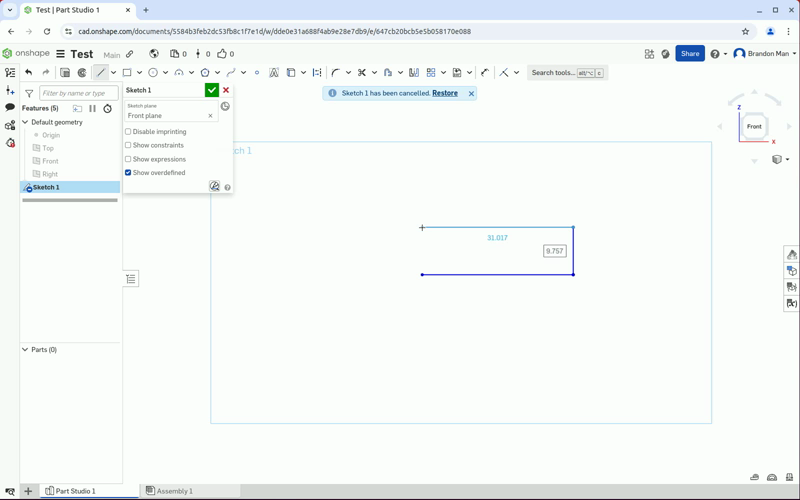
mouse_move(452, 227)
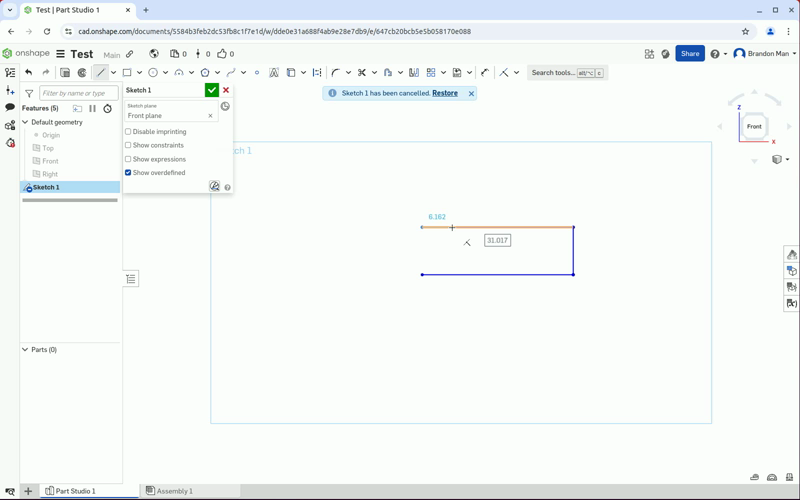
key_down(shift)
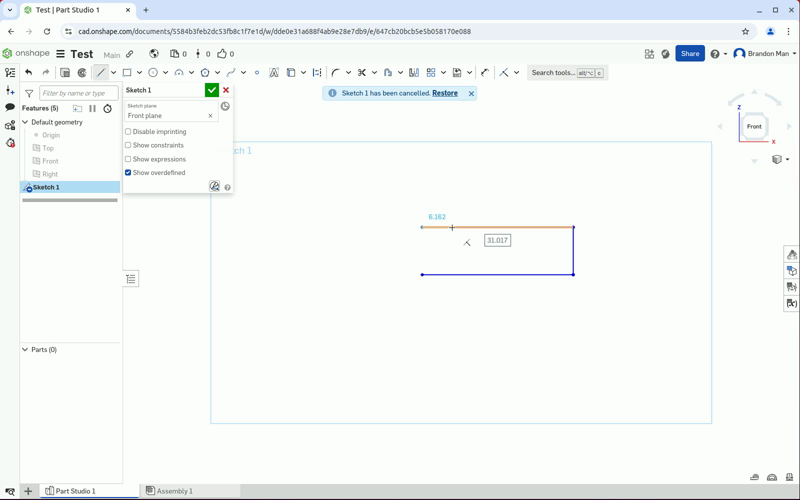
mouse_move(422, 274)
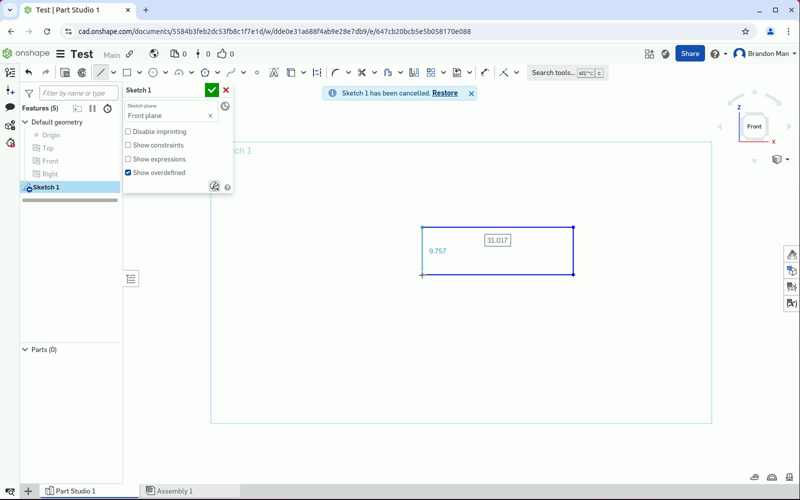
key_up(shift)
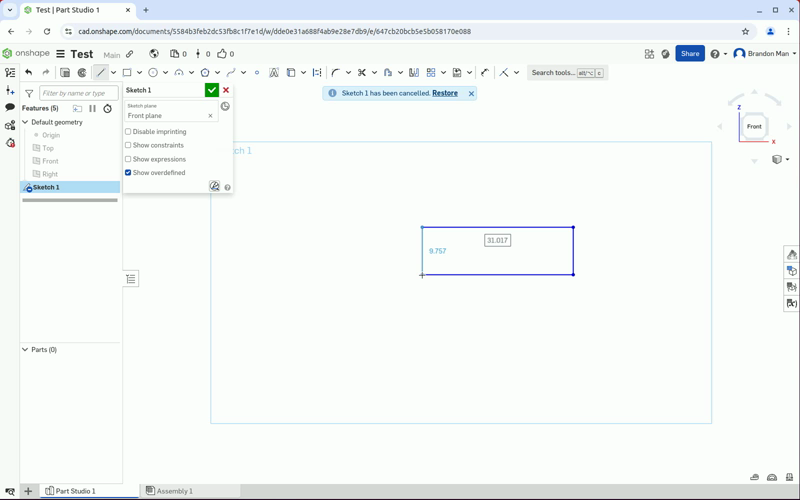
click(422, 274)
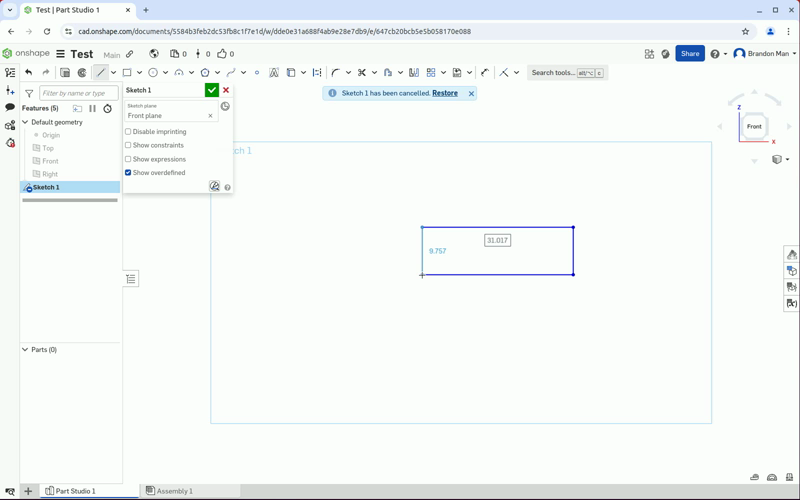
key(esc)
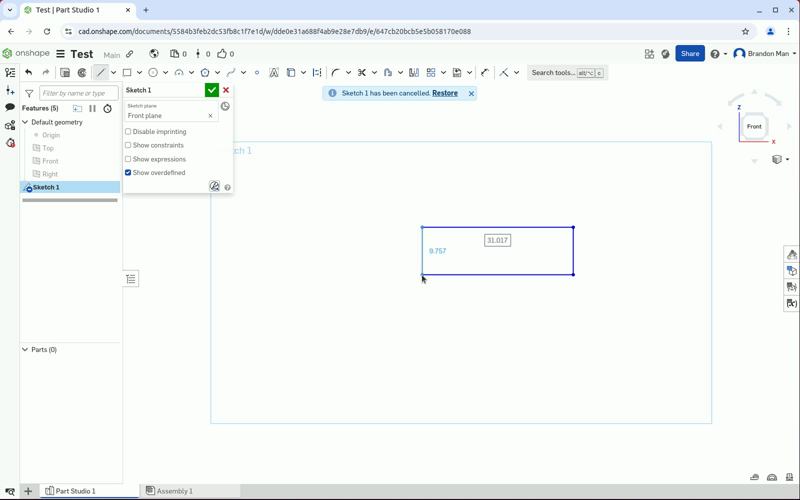
mouse_move(497, 242)
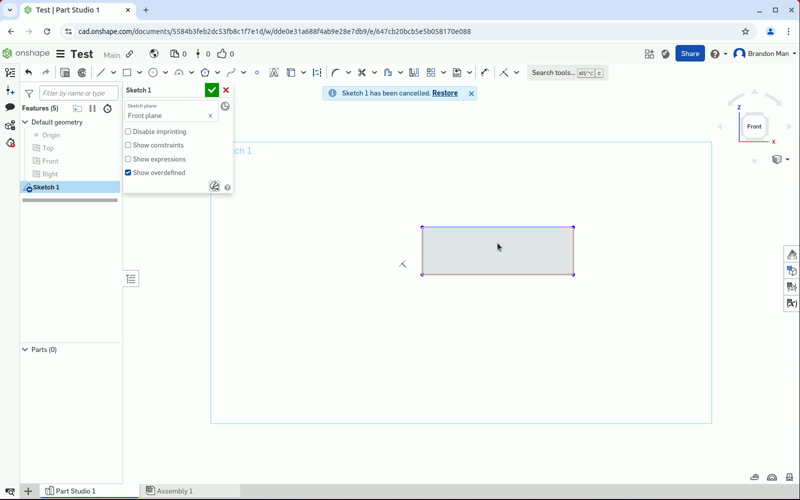
click(497, 242)
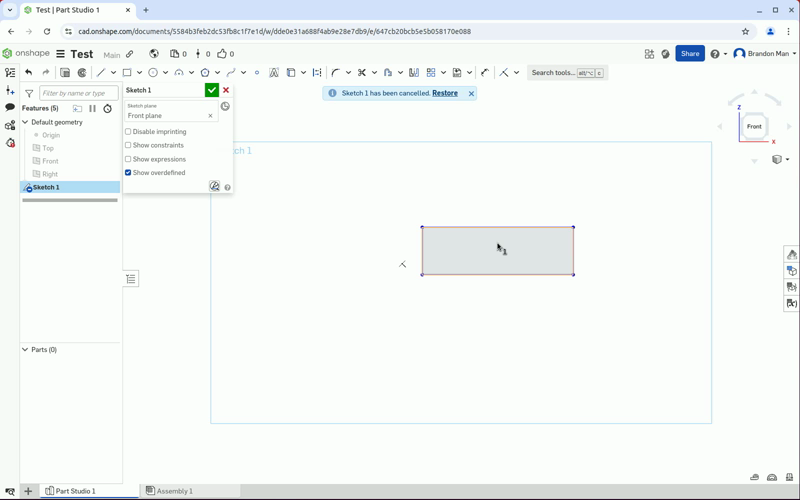
mouse_move(73, 352)
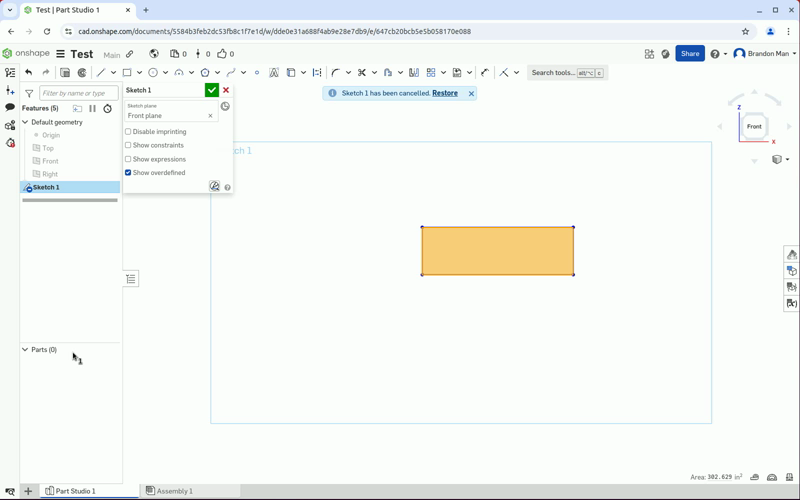
key(shift+y)
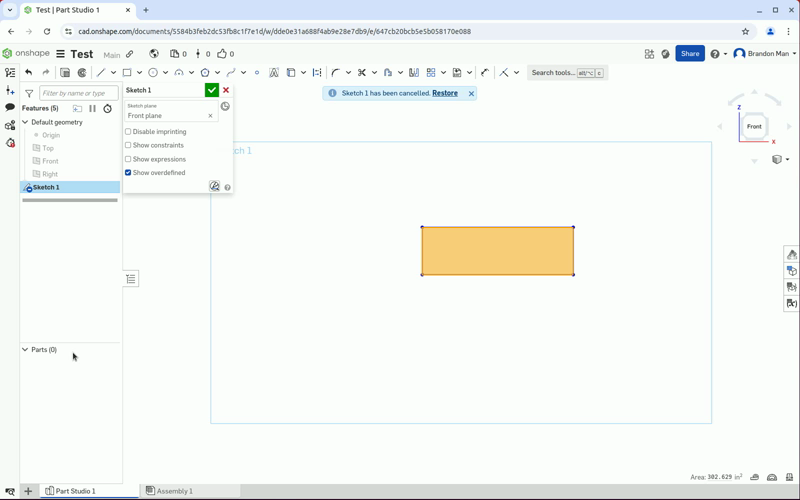
key(shift+e)
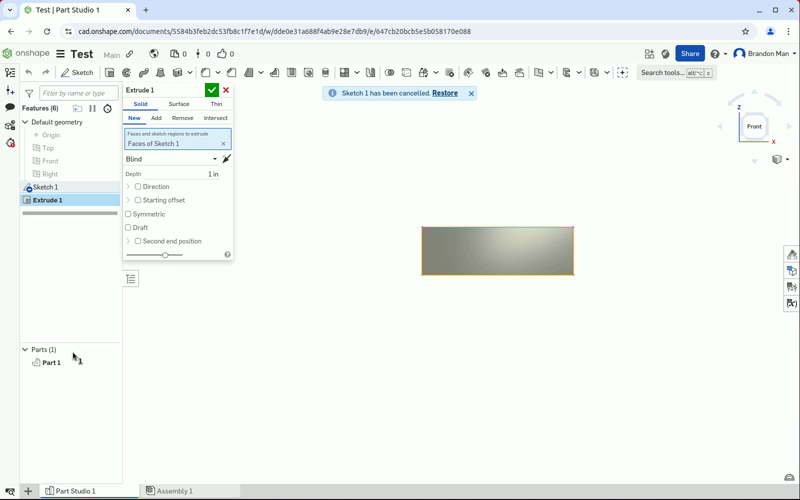
mouse_move(143, 106)
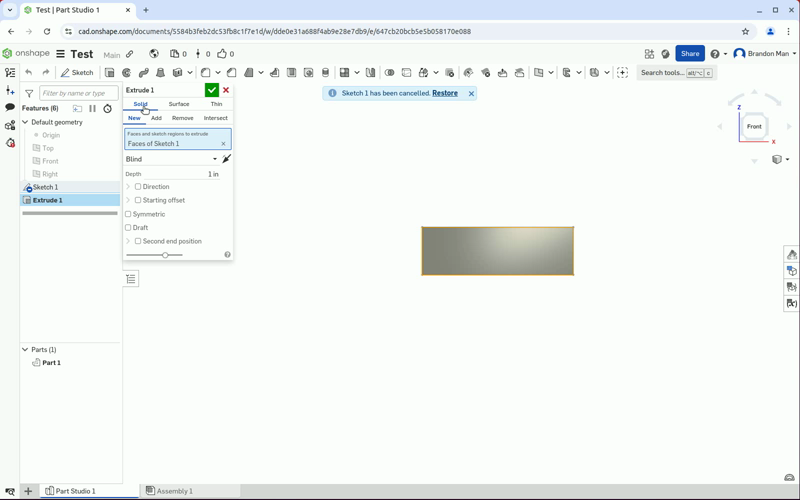
click(143, 106)
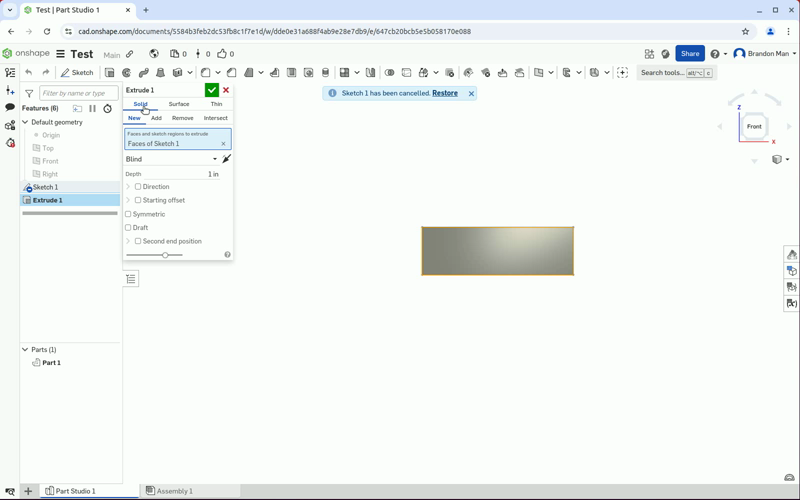
mouse_move(137, 120)
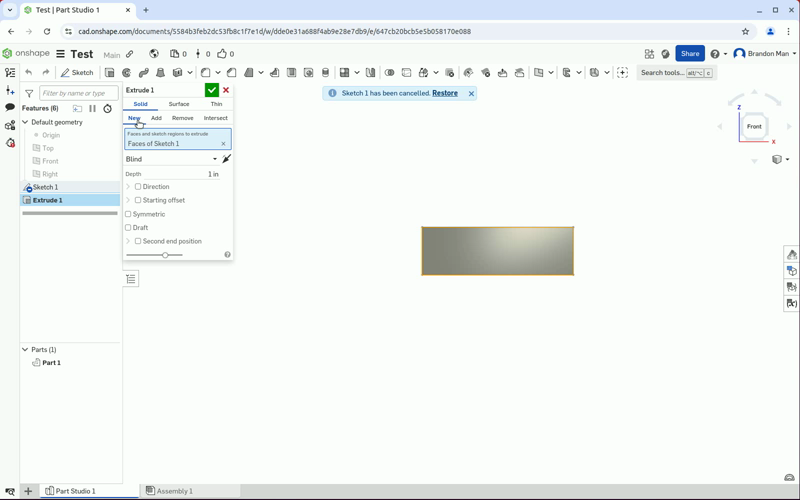
click(137, 120)
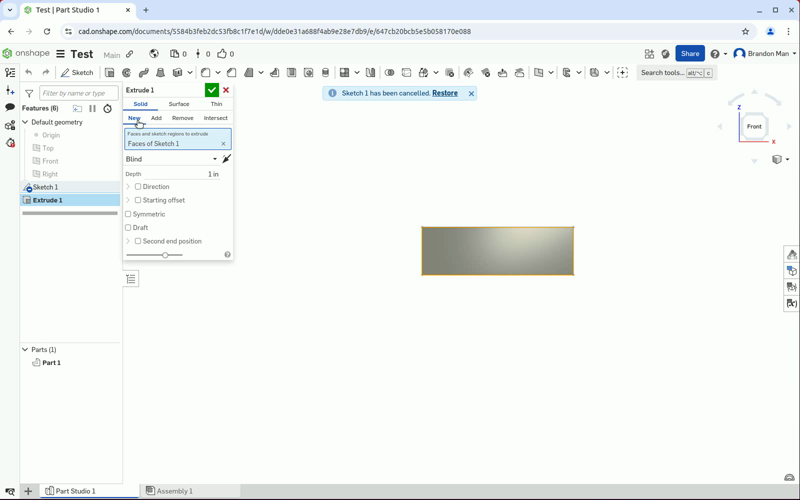
key(tab, 4)
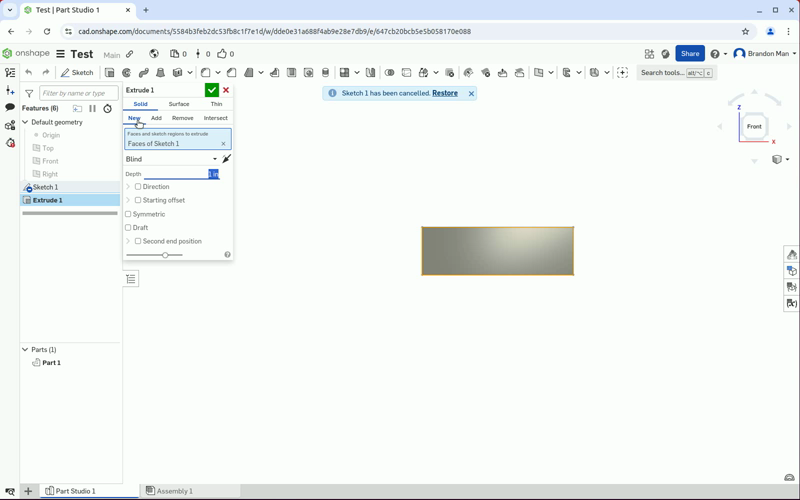
text(7.703)
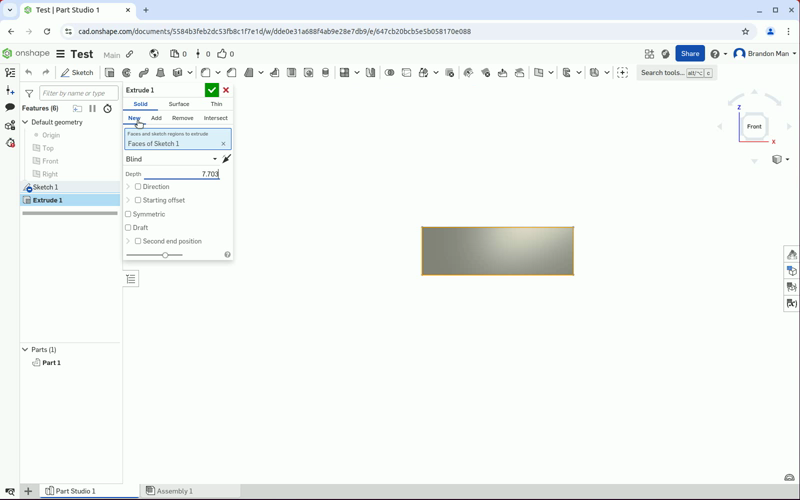
key(enter)
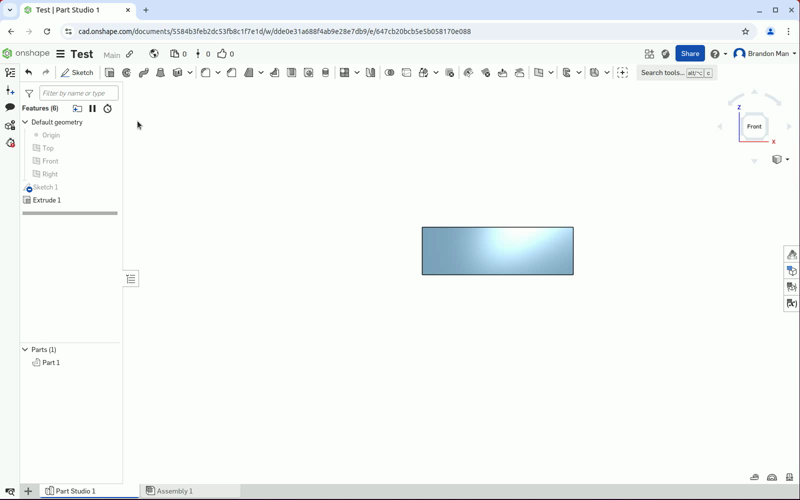
key(shift+h)
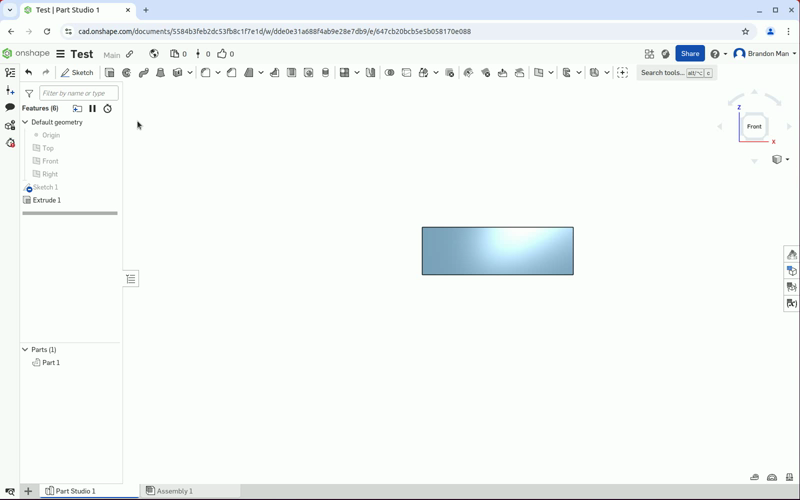
key(shift+h)
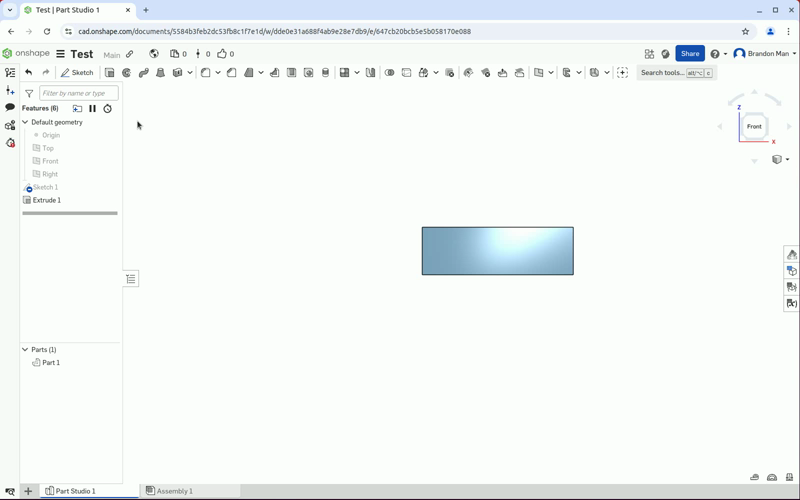
mouse_move(73, 189)
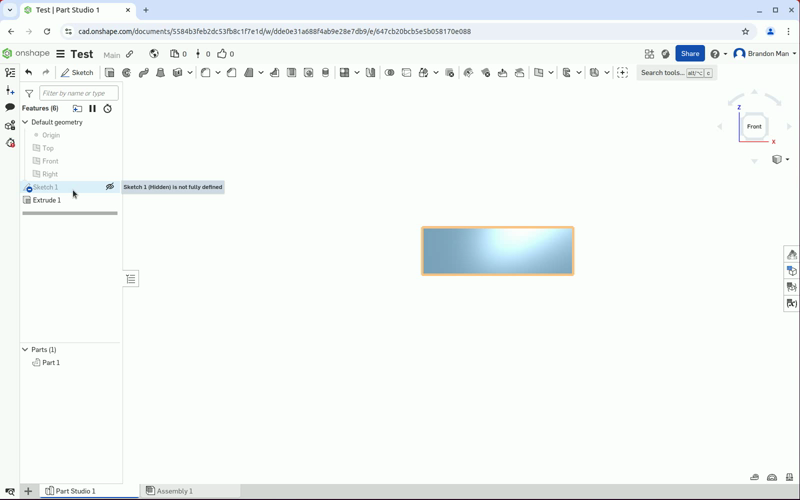
click(73, 189)
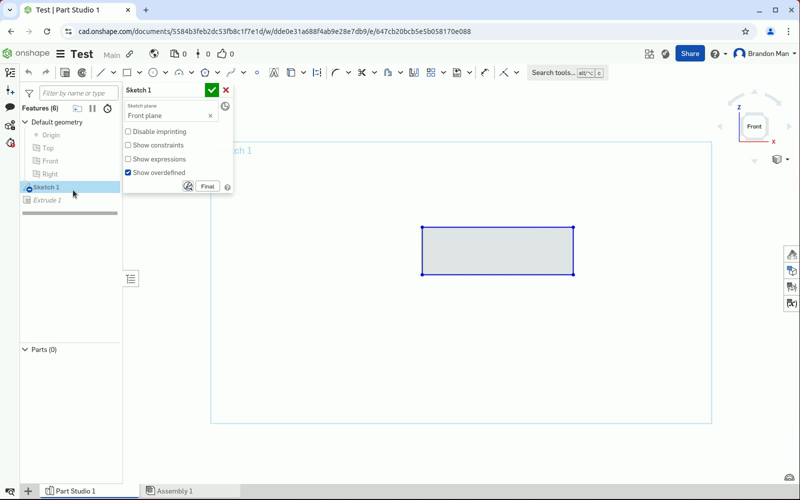
mouse_move(229, 92)
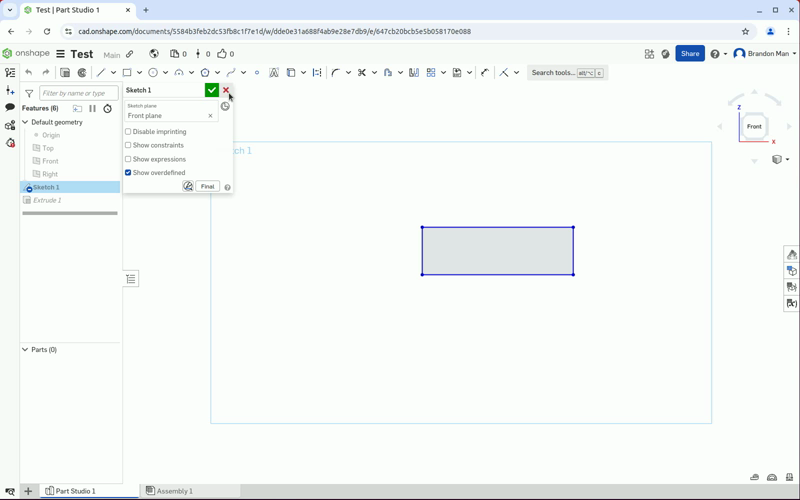
click(229, 92)
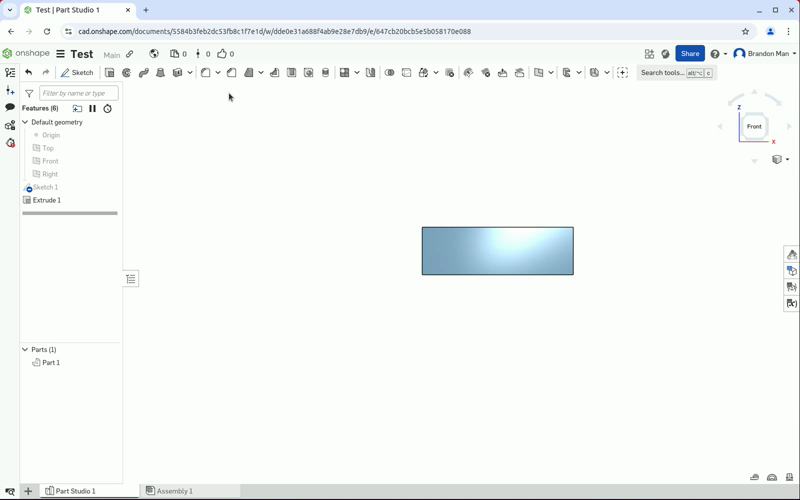
mouse_move(73, 352)
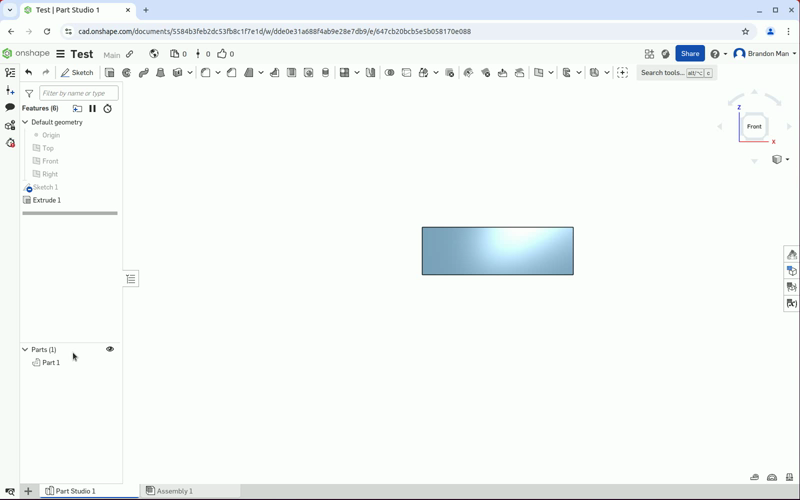
key(y)
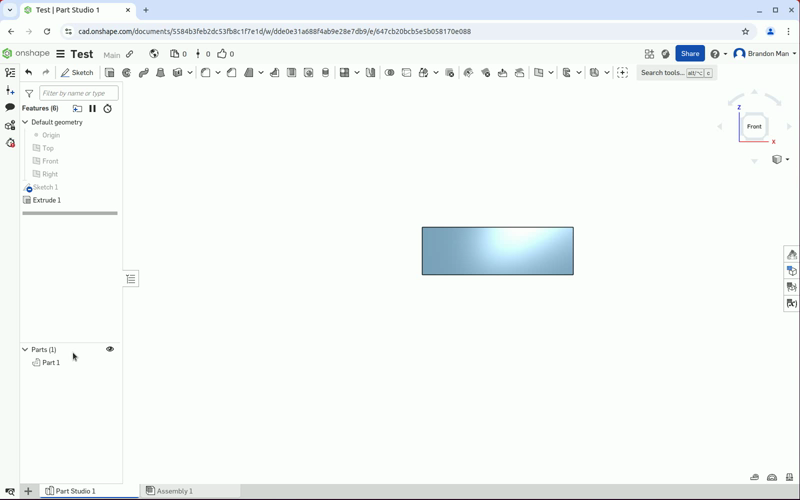
key(shift+p)
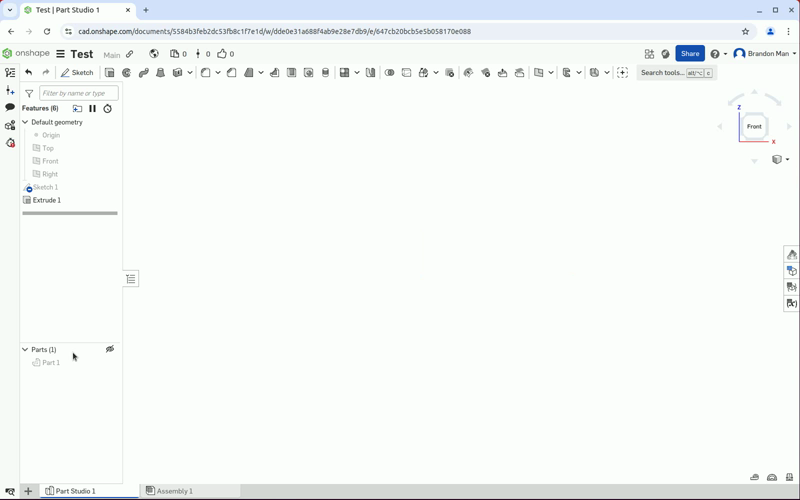
key(space)
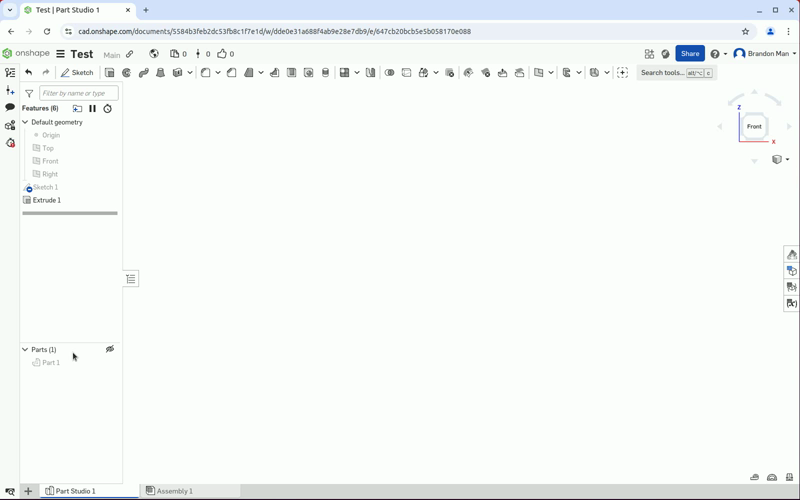
key_down(shift)
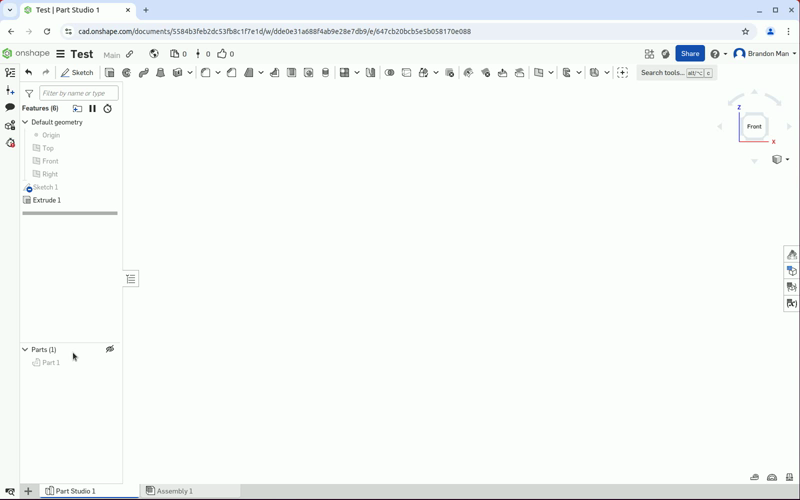
key(down)
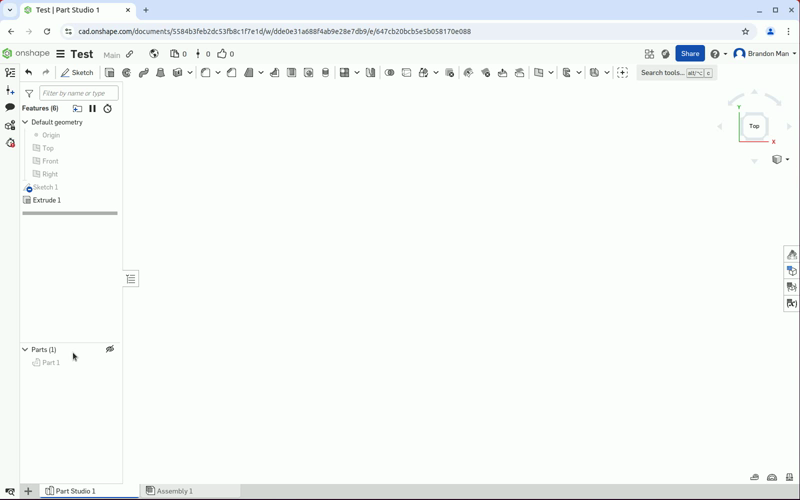
key_up(shift)
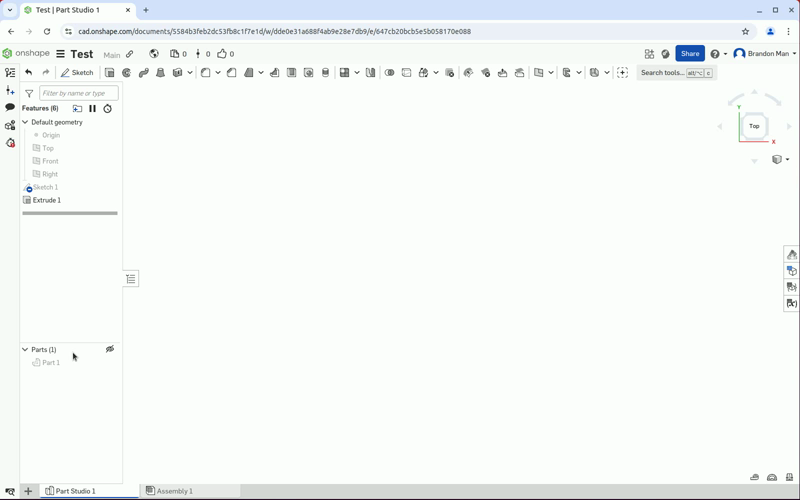
mouse_move(73, 352)
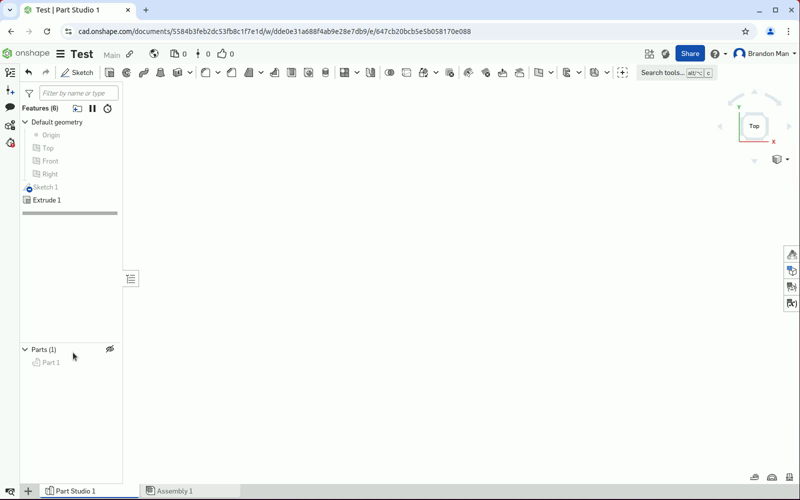
key(shift+y)
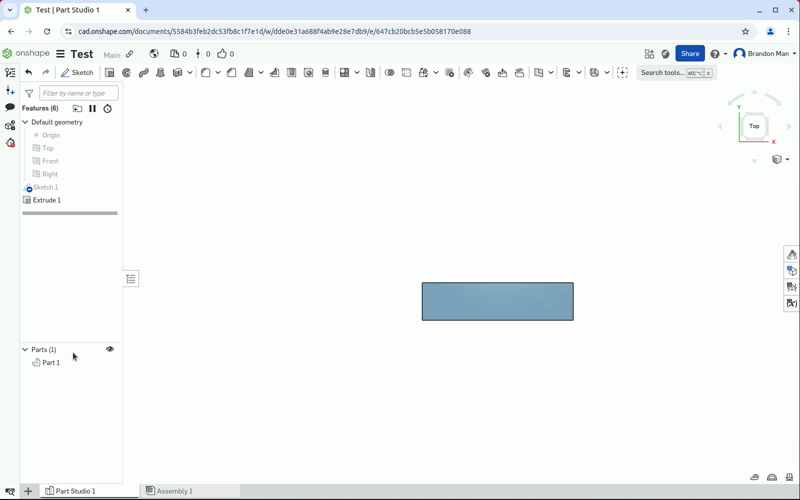
mouse_move(541, 75)
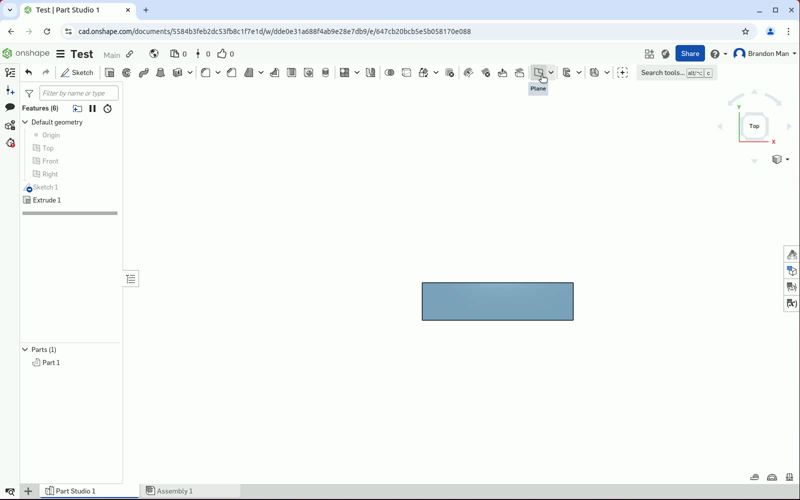
click(541, 75)
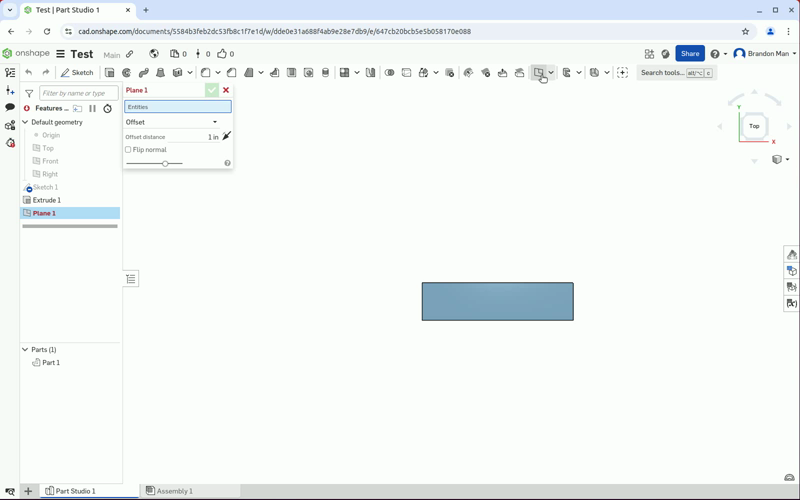
mouse_move(73, 150)
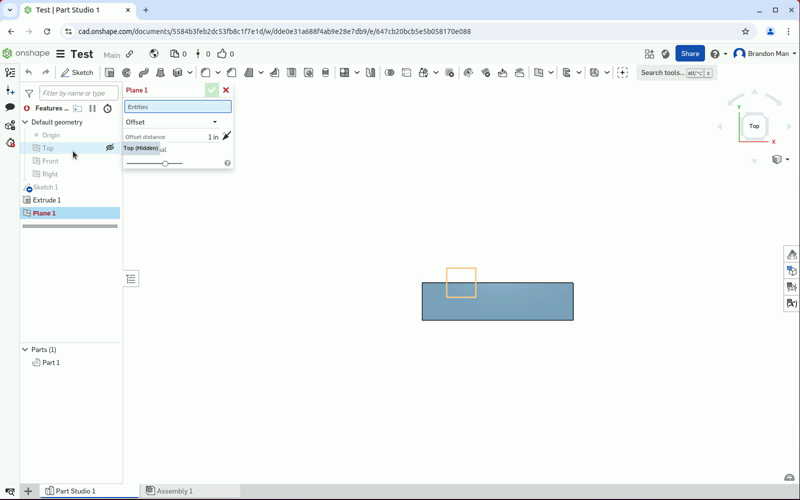
click(73, 150)
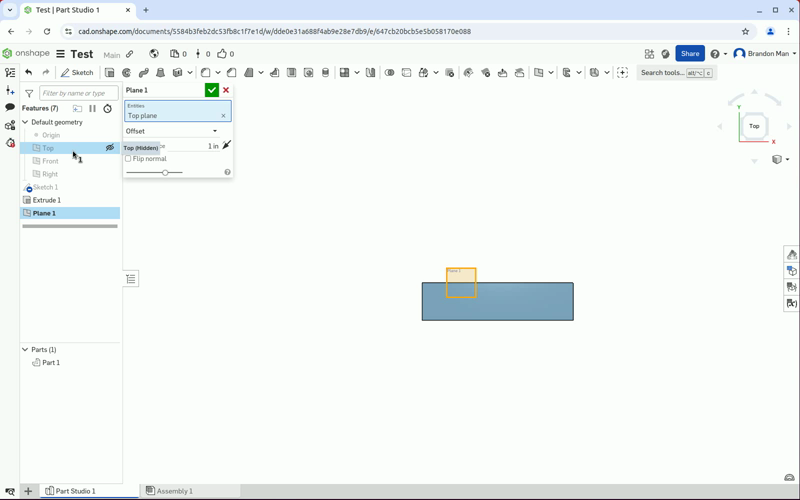
key(tab, 2)
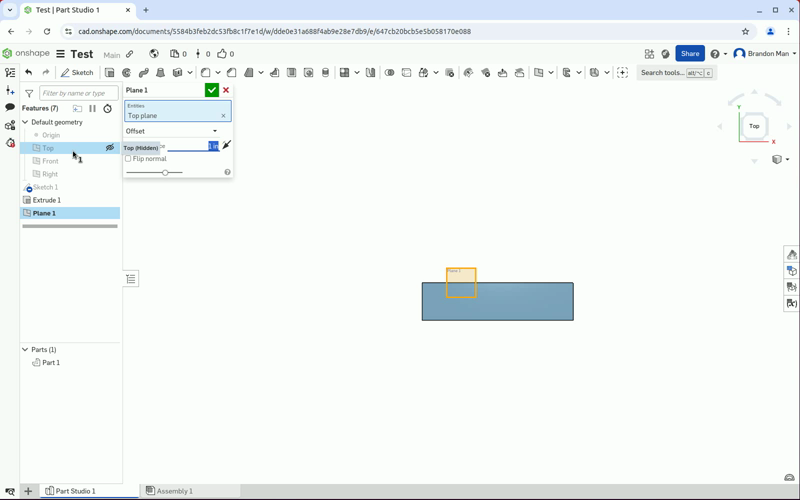
text(11.801)
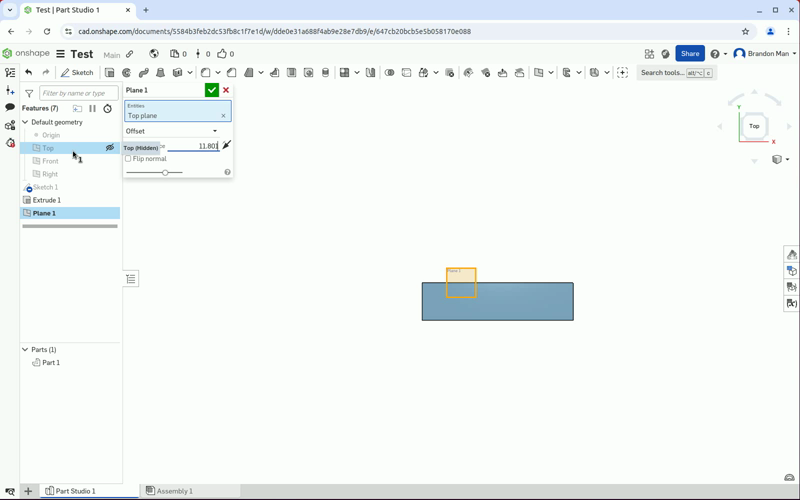
key(enter, 2)
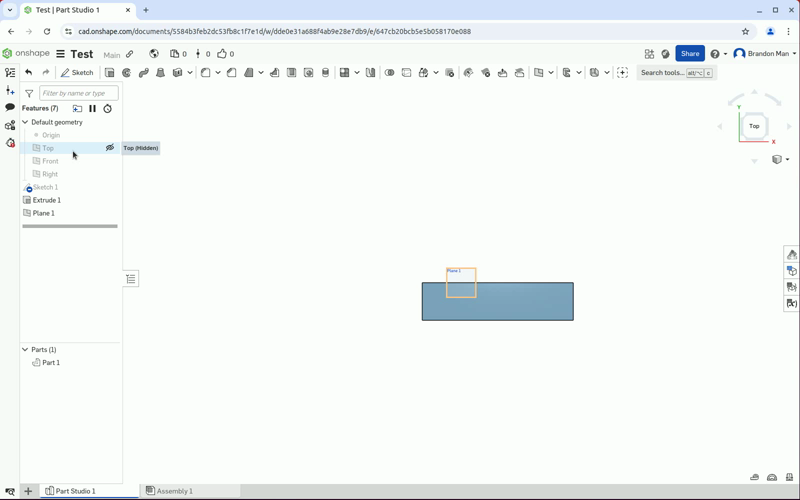
key(shift+s)
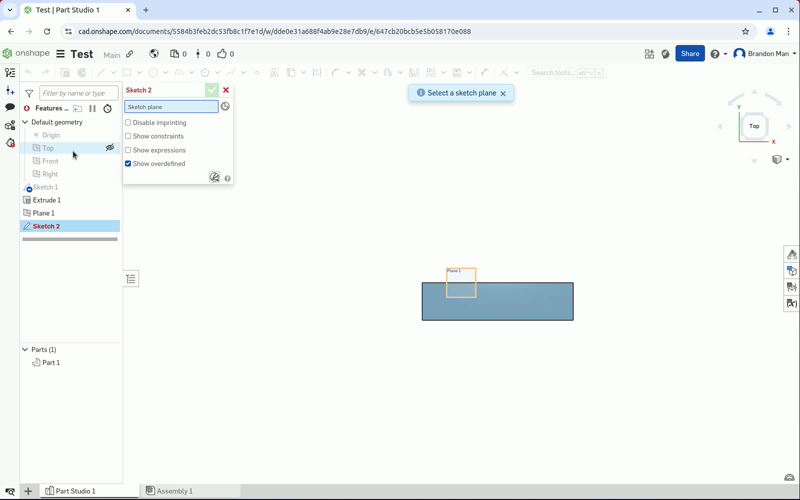
mouse_move(73, 215)
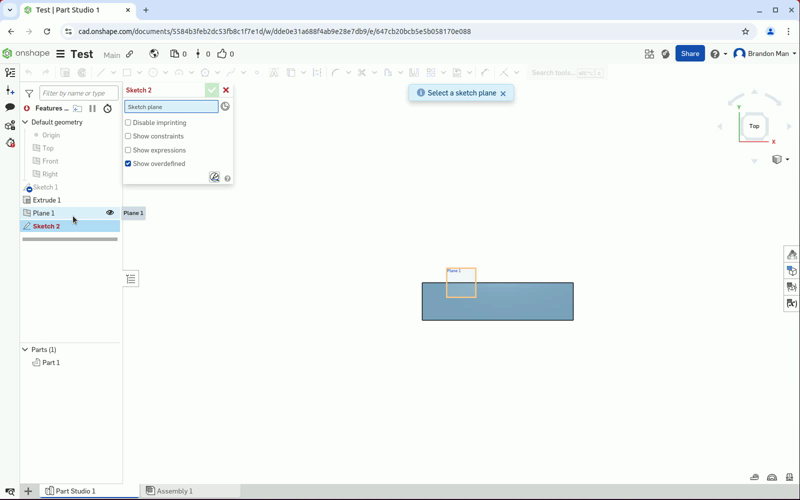
click(73, 215)
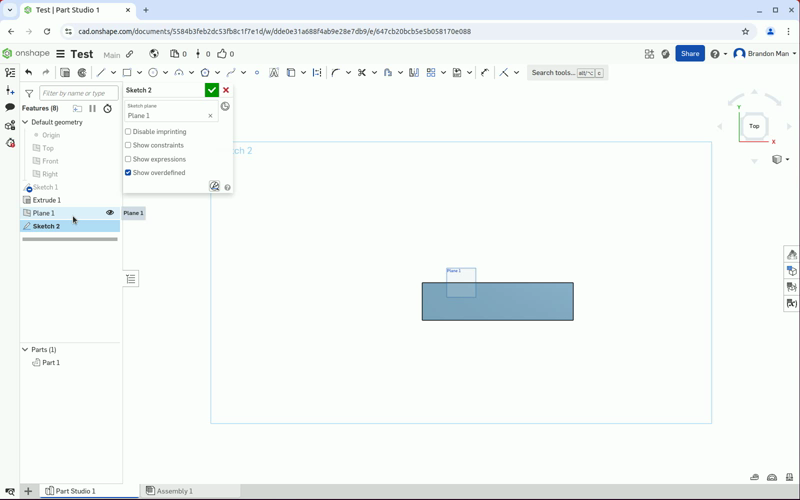
mouse_move(73, 352)
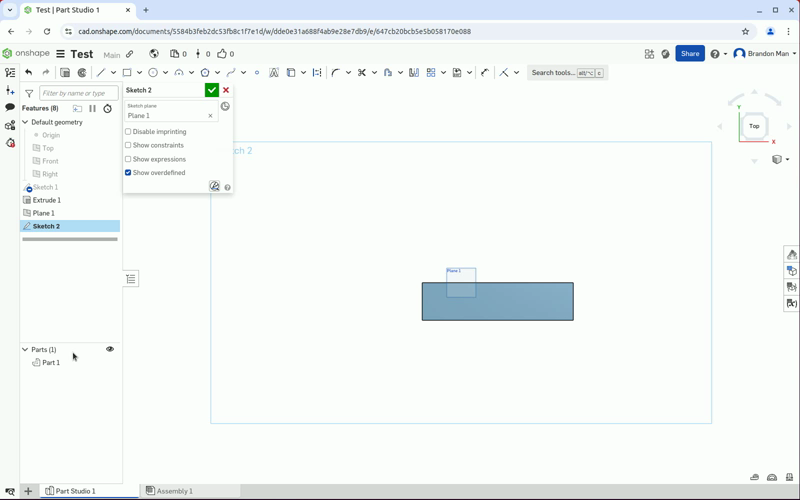
key(y)
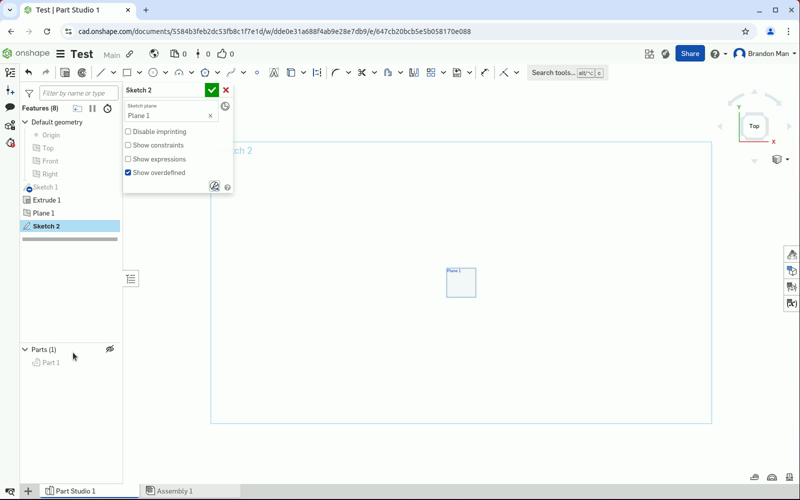
key(c)
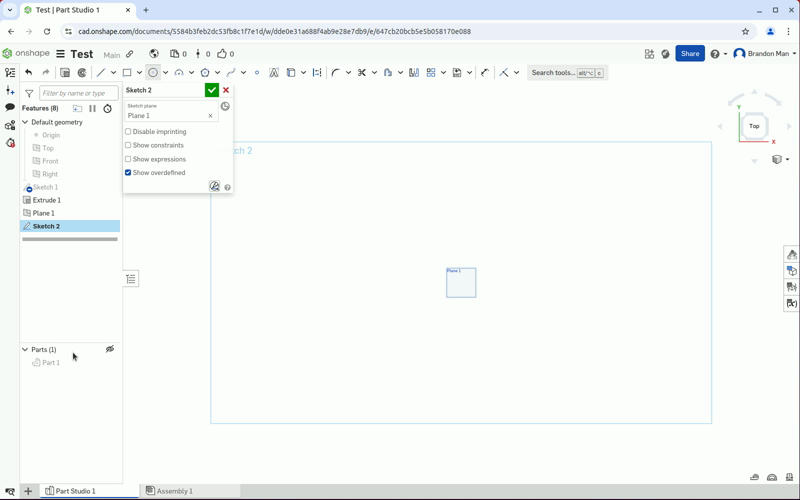
key_down(shift)
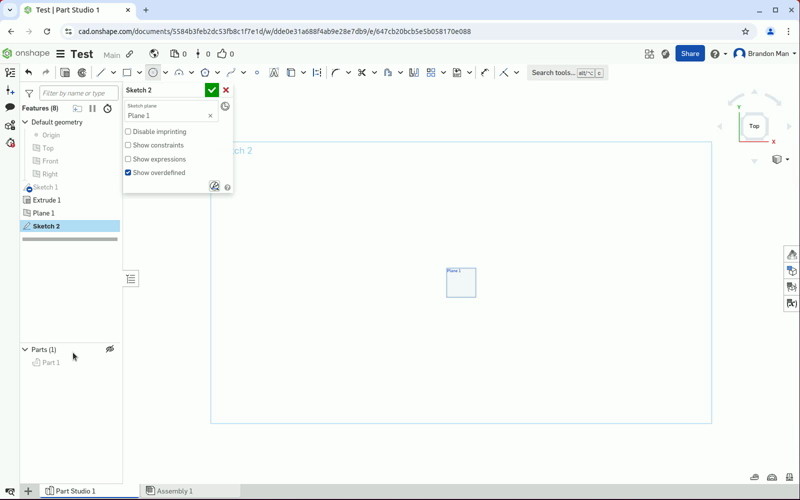
mouse_move(497, 304)
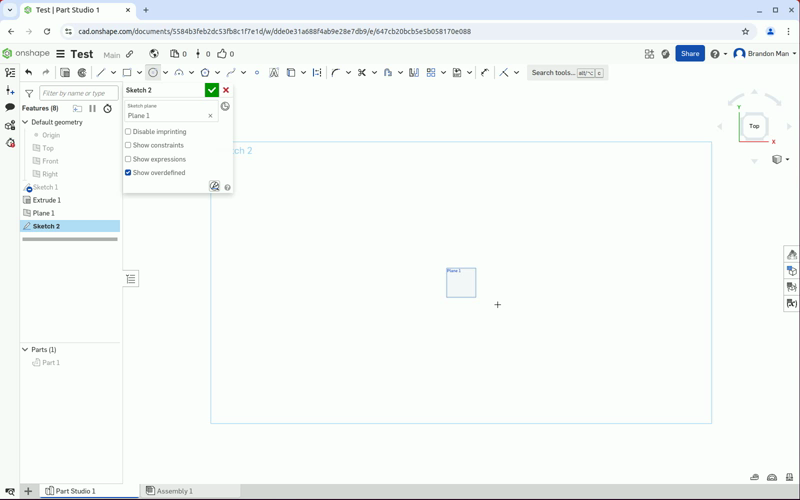
click(497, 304)
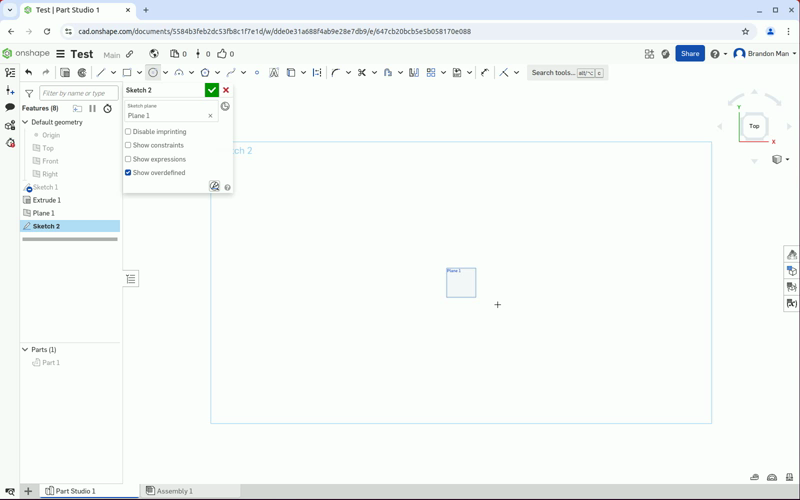
key_up(shift)
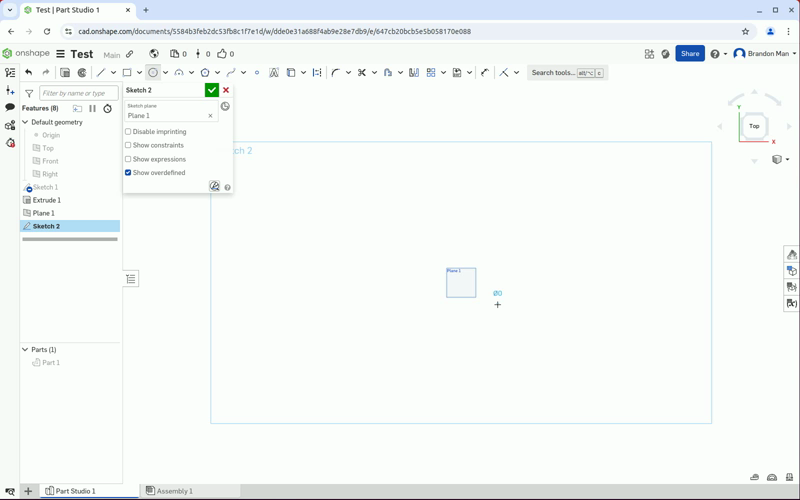
mouse_move(507, 304)
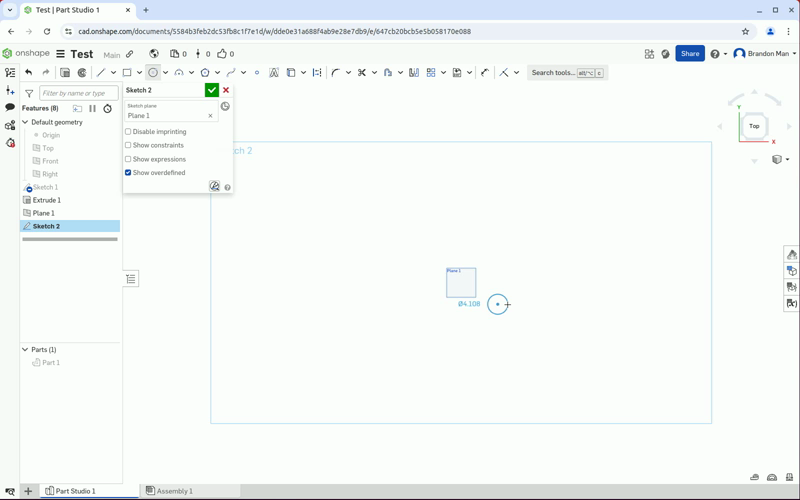
click(507, 304)
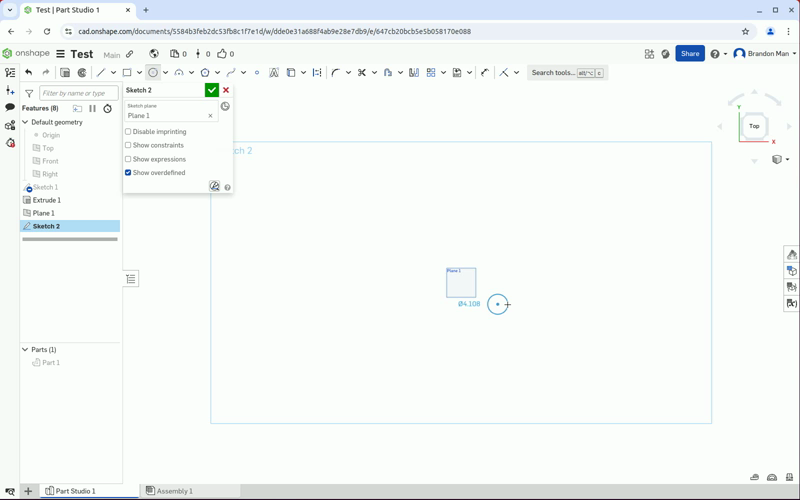
key(esc)
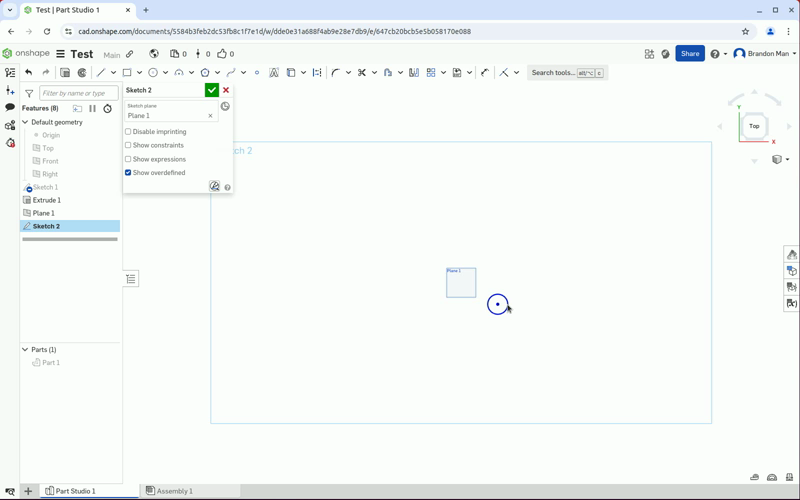
mouse_move(494, 301)
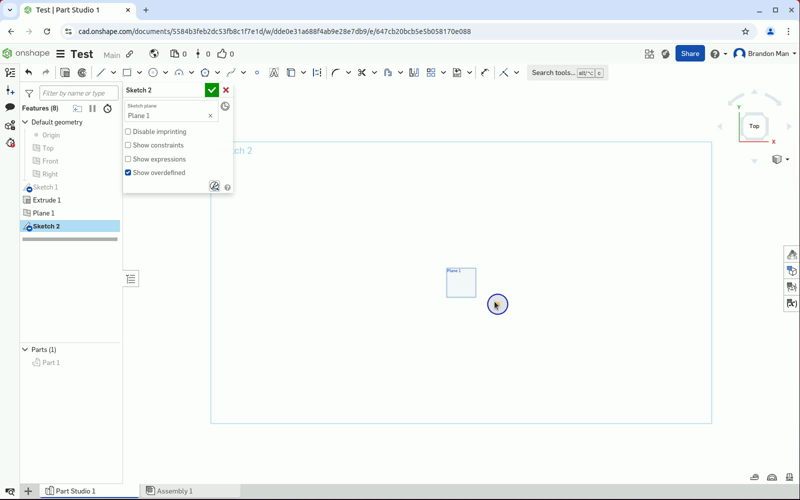
scroll(6)
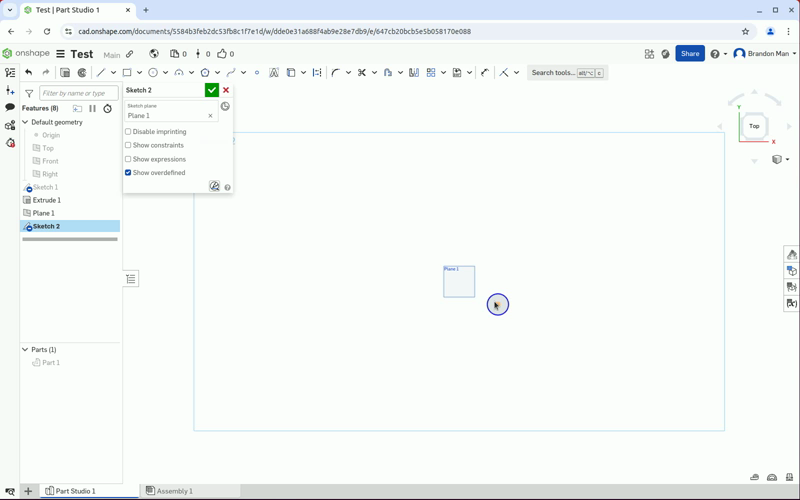
scroll(6)
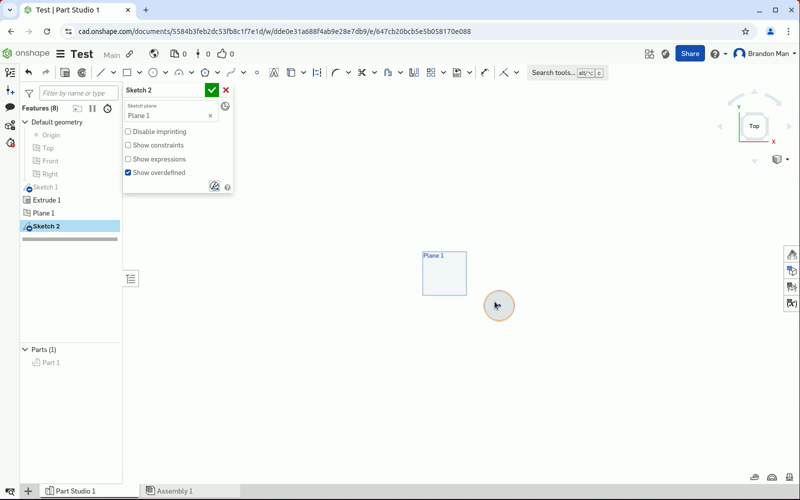
scroll(6)
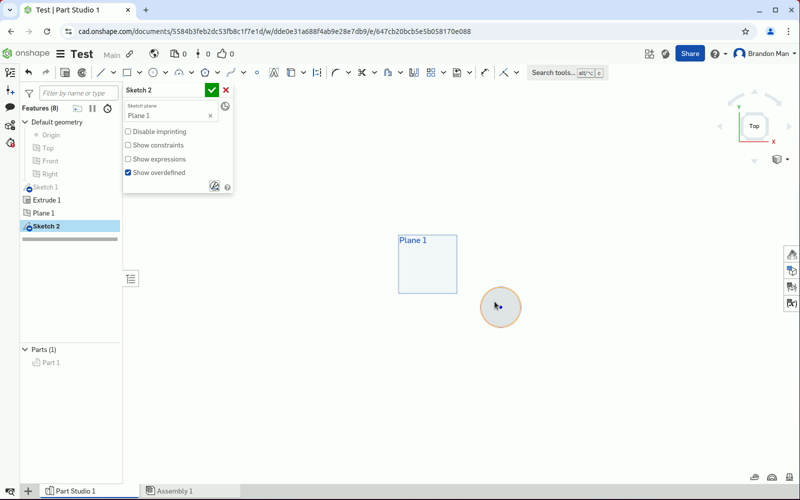
scroll(6)
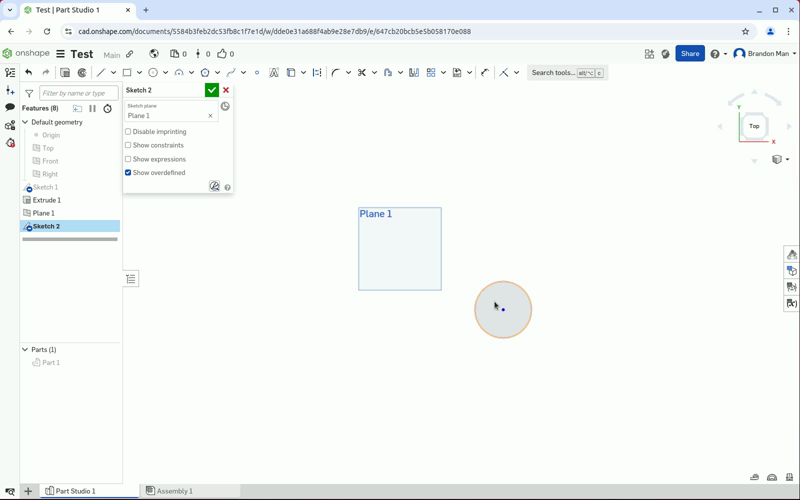
scroll(6)
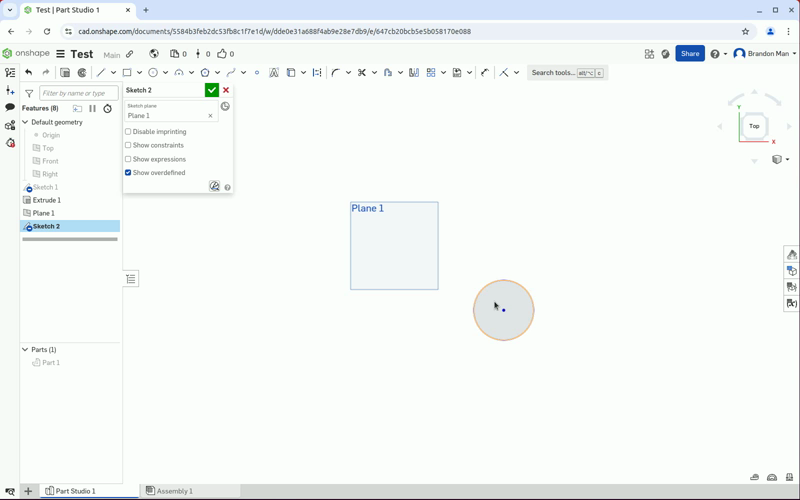
scroll(6)
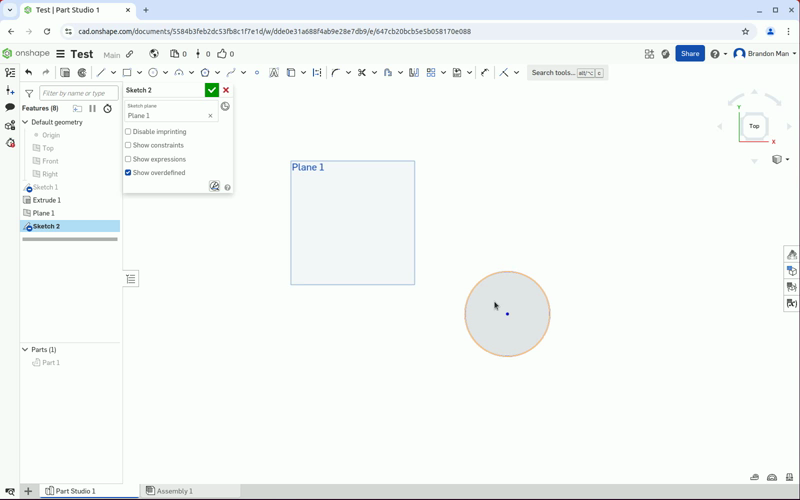
scroll(6)
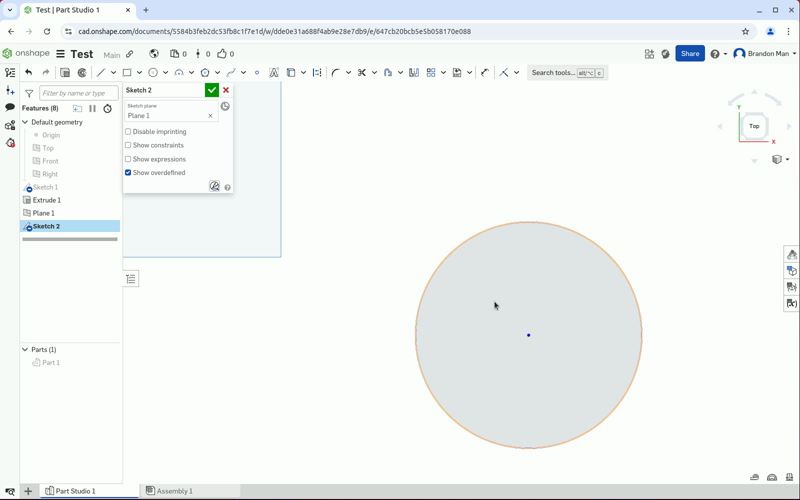
click(494, 301)
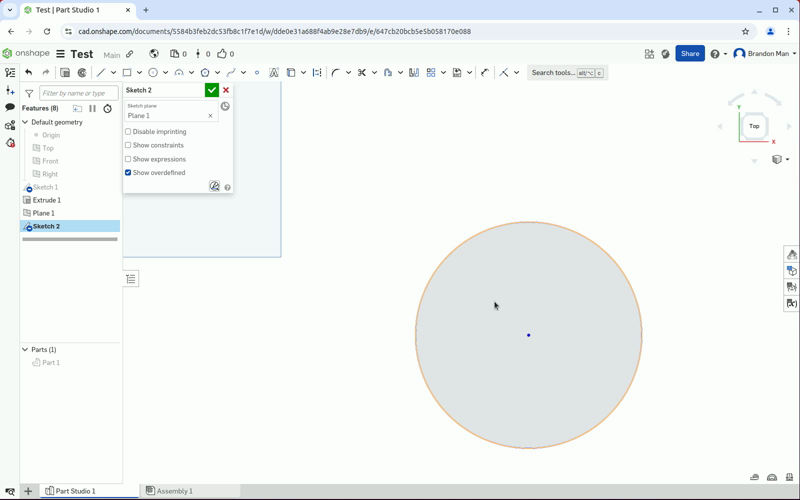
scroll(-6)
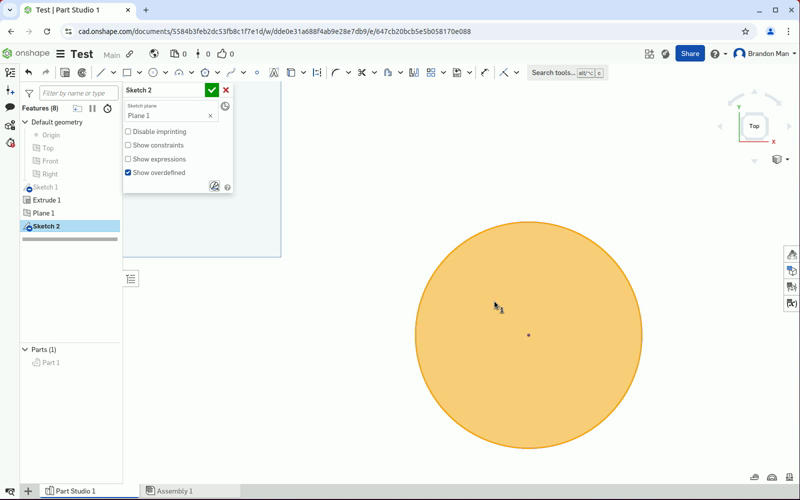
scroll(-6)
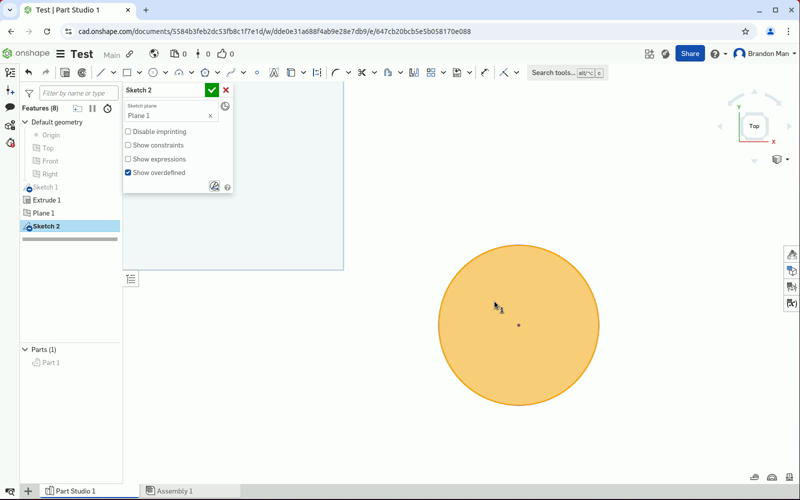
scroll(-6)
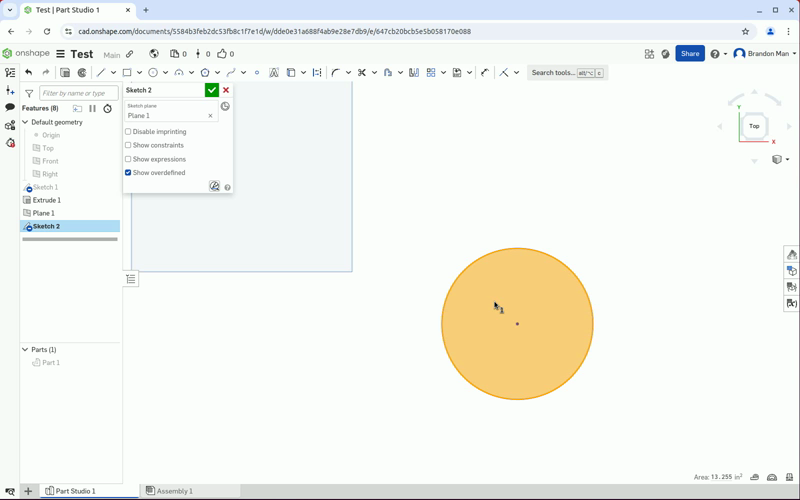
scroll(-6)
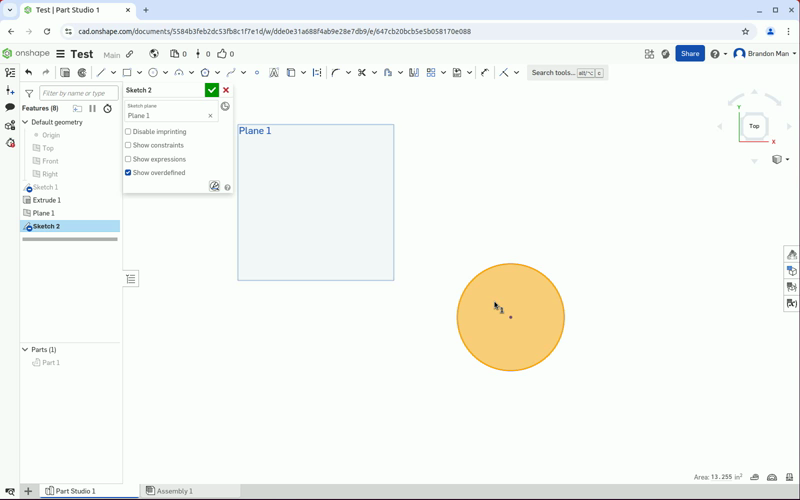
scroll(-6)
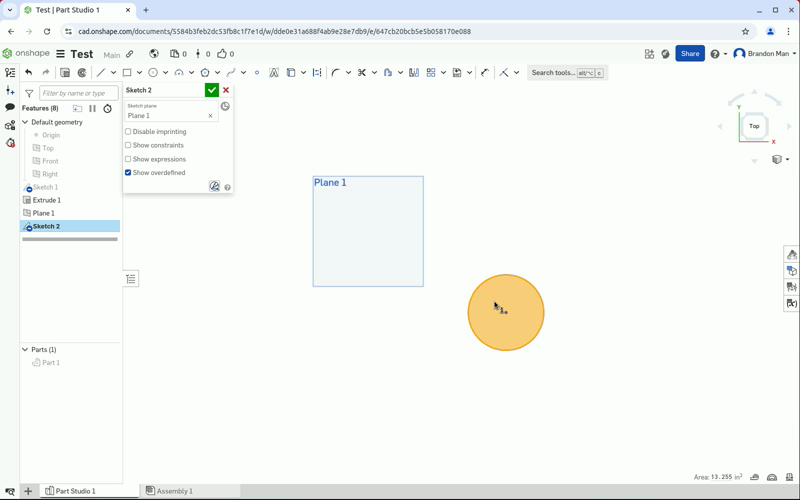
scroll(-6)
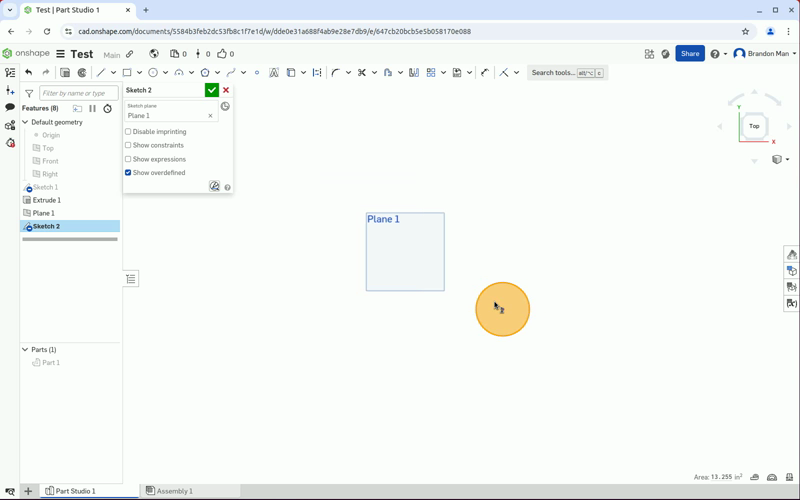
scroll(-6)
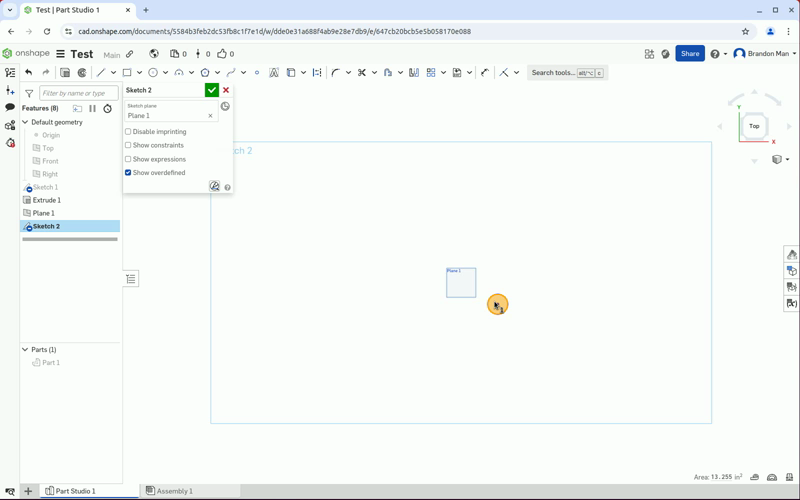
mouse_move(73, 352)
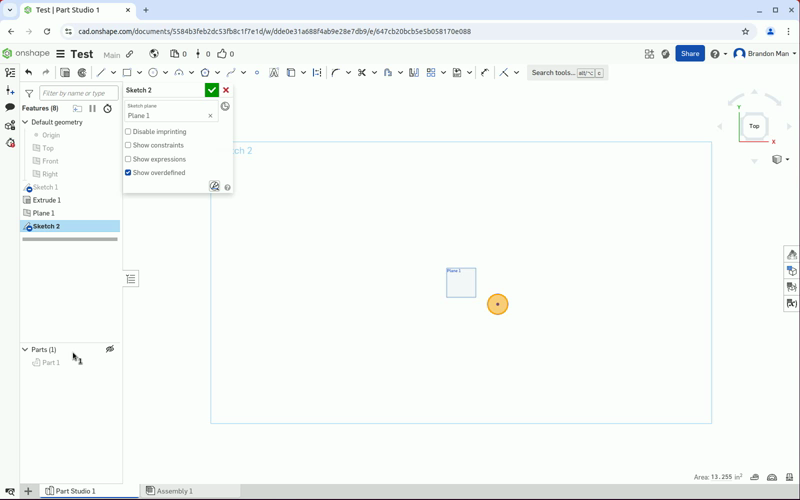
key(shift+y)
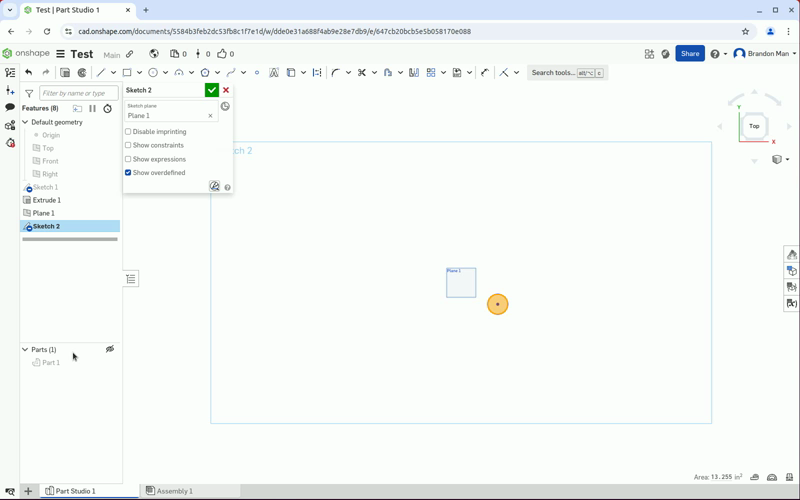
key(shift+e)
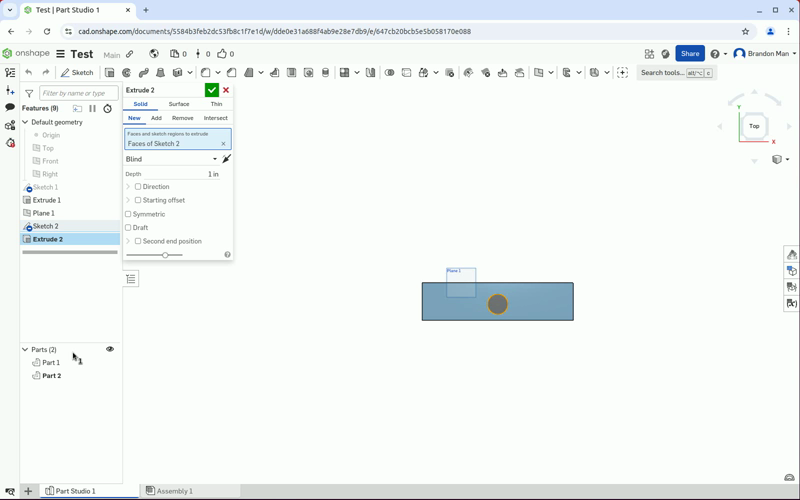
mouse_move(143, 106)
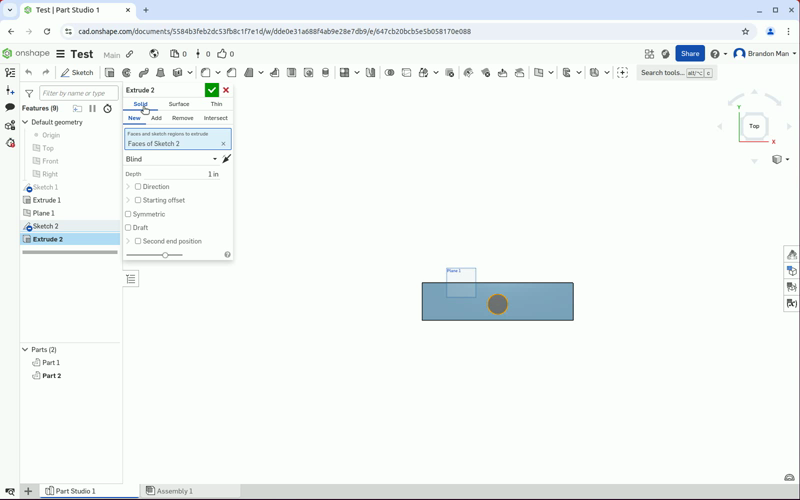
click(143, 106)
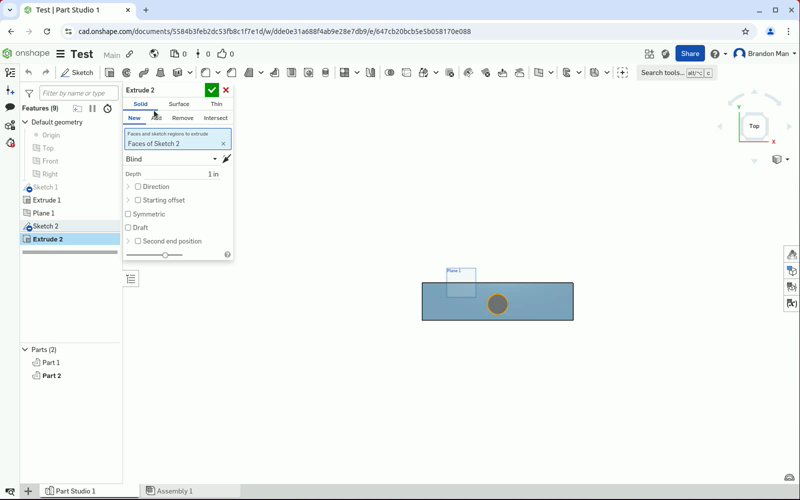
mouse_move(186, 120)
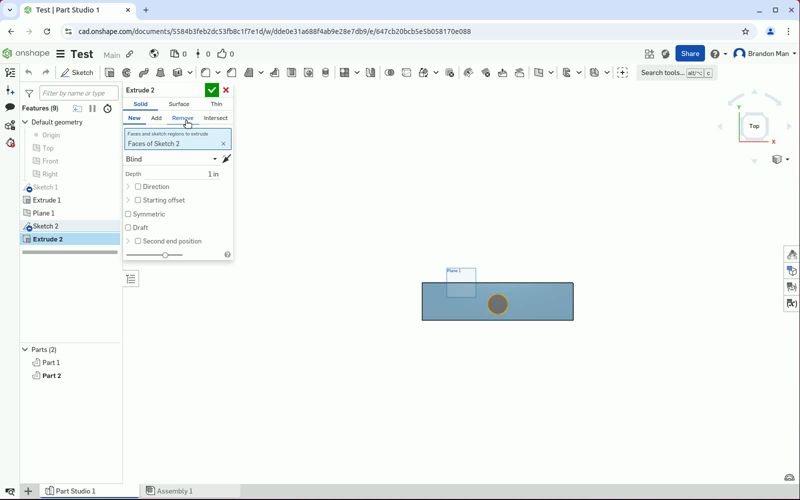
click(186, 120)
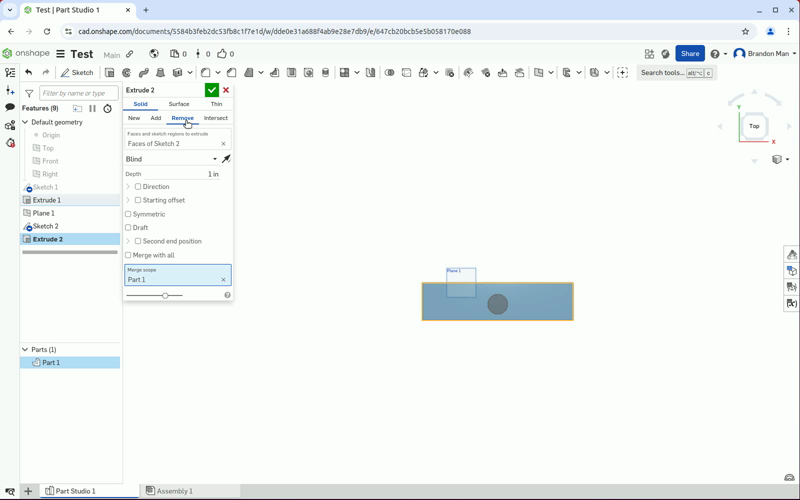
key(tab, 4)
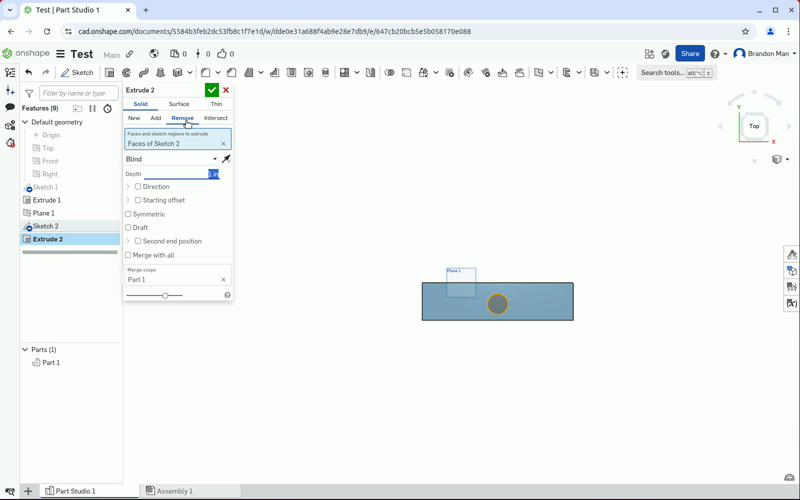
text(7.703)
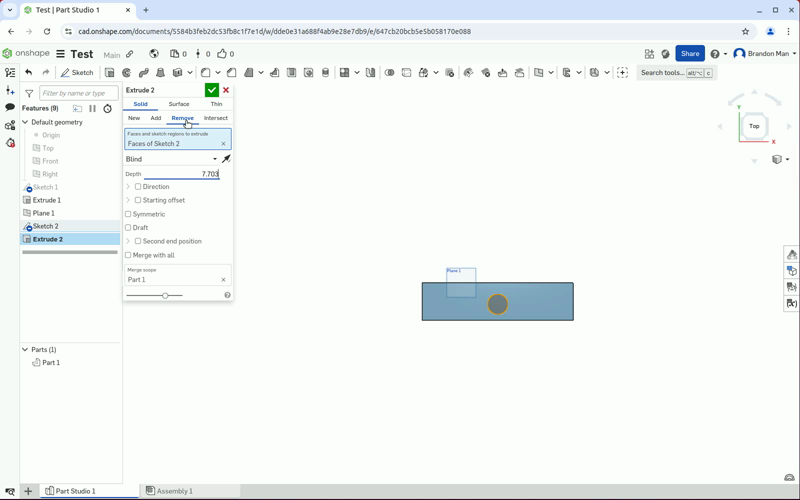
key(tab, 6)
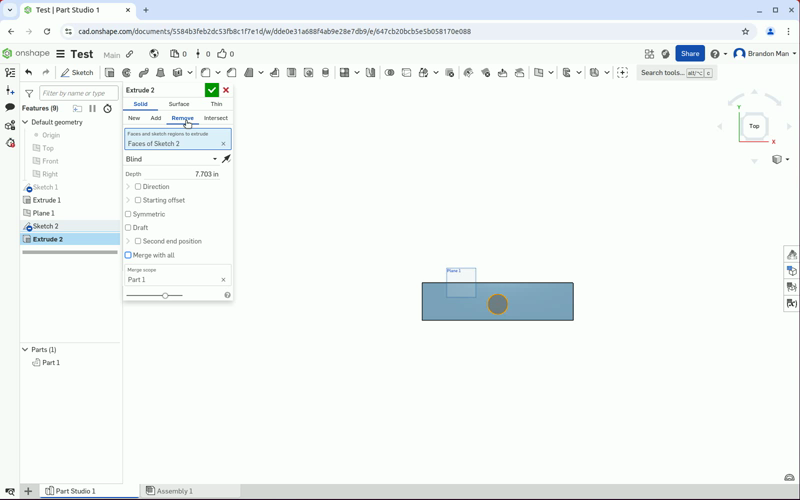
key(space)
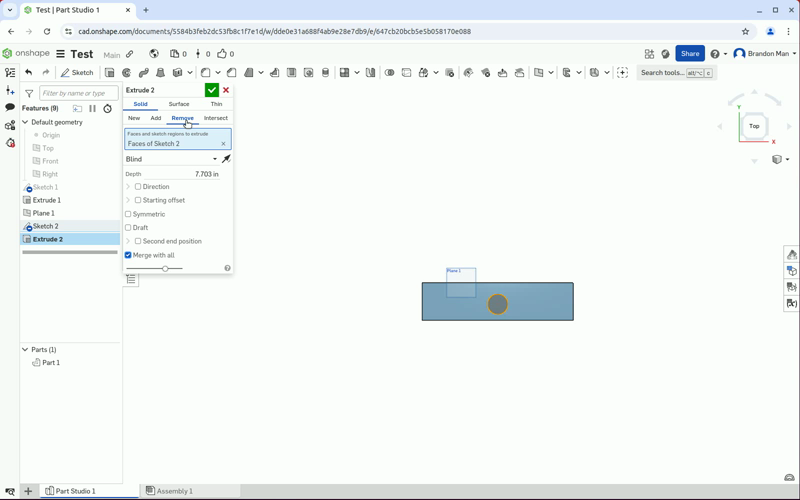
key(enter)
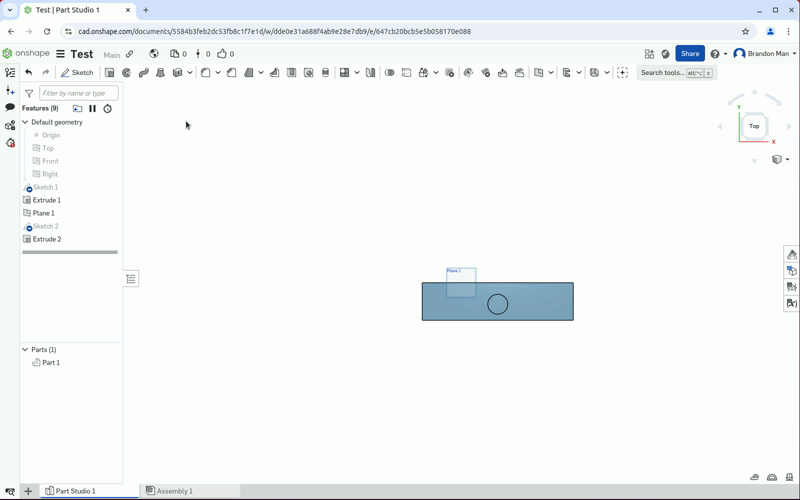
key(shift+h)
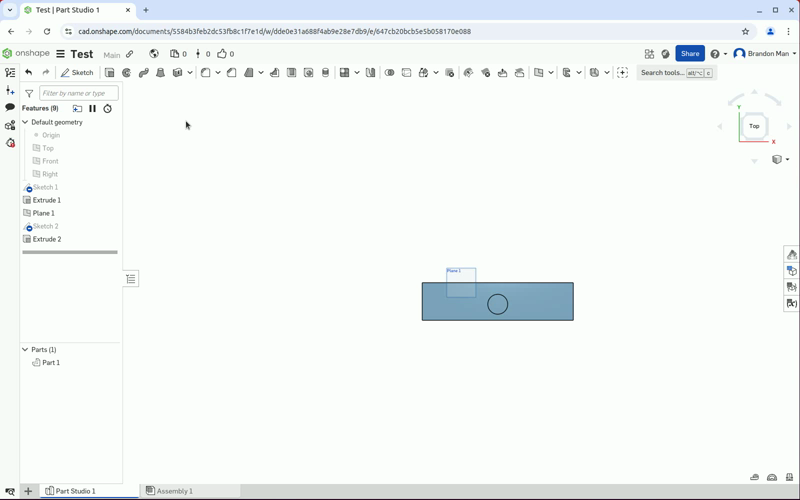
key(shift+h)
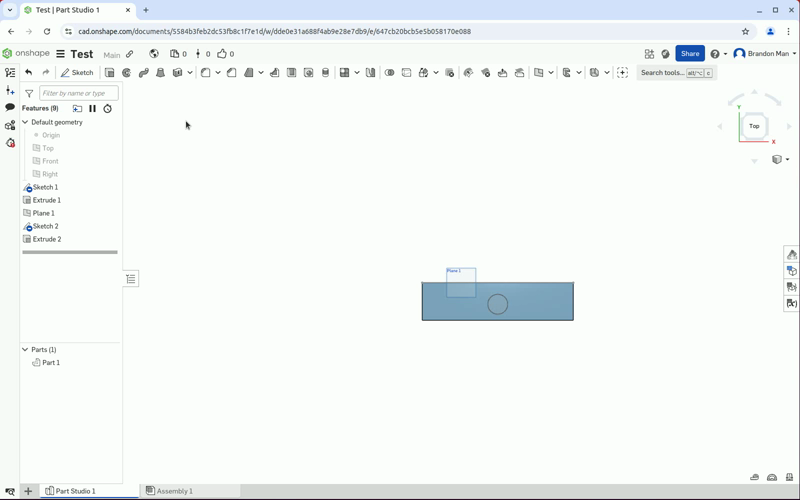
key(shift+7)
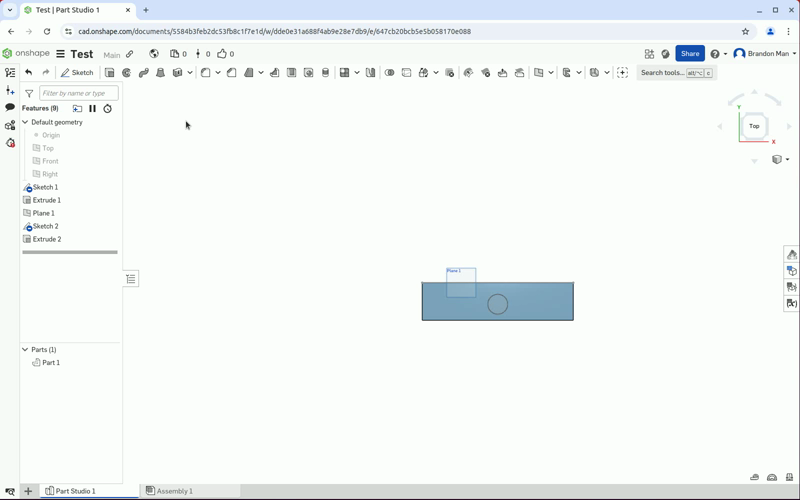
key(up, 3)
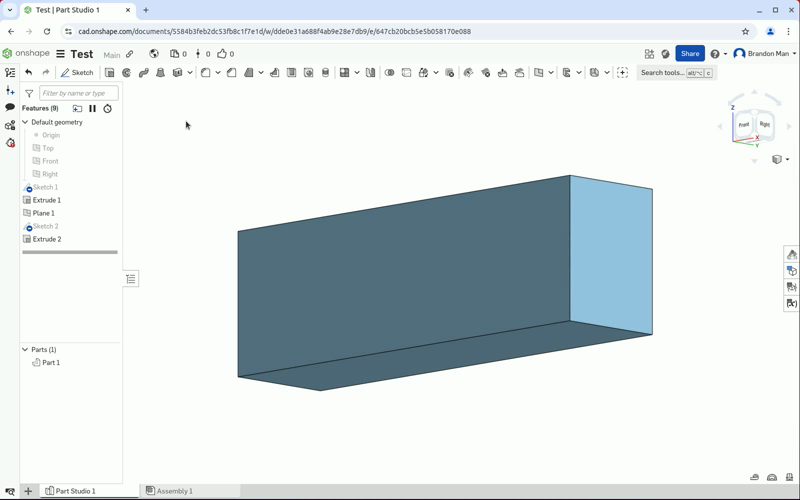
key(left, 3)
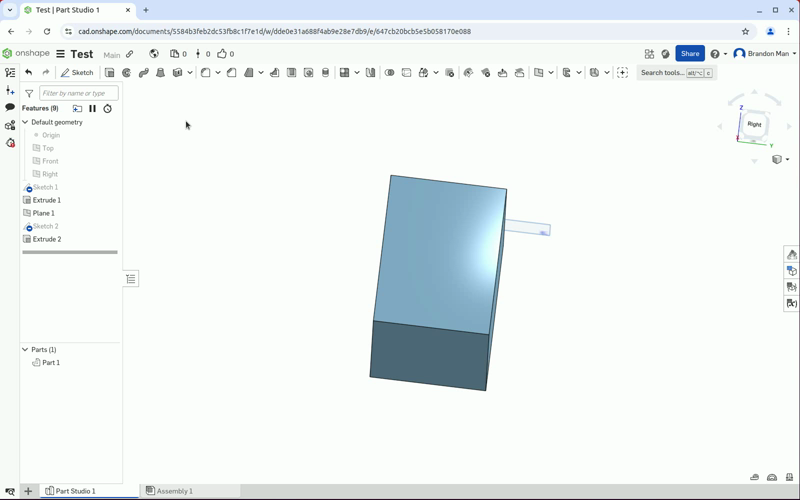
key(right, 3)
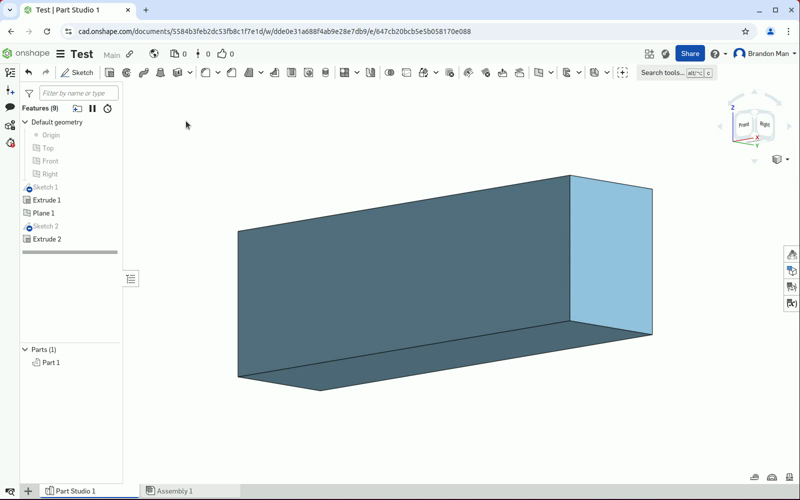
key(down, 3)
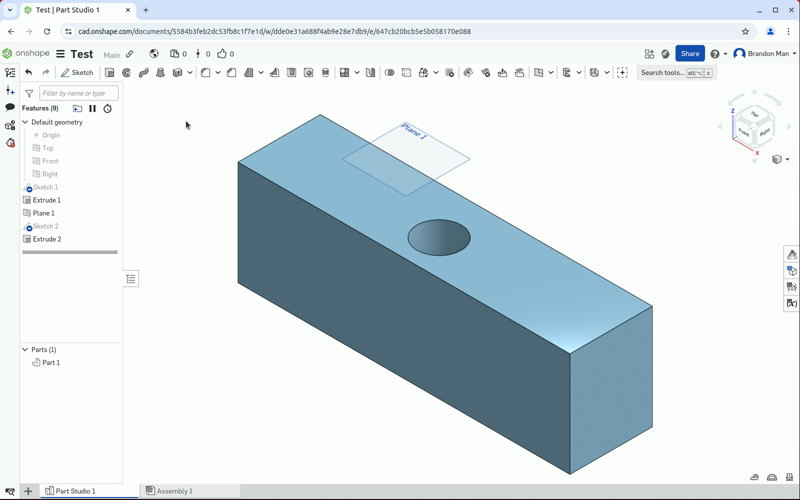
mouse_move(73, 189)
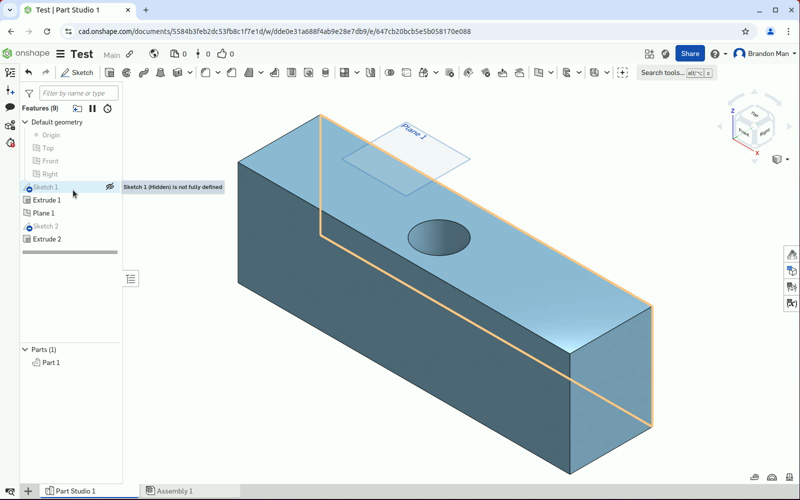
click(73, 189)